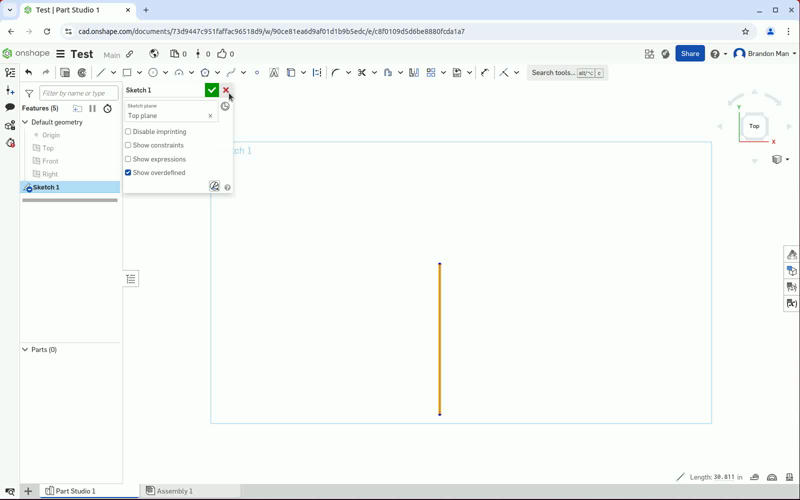
key(shift+h)
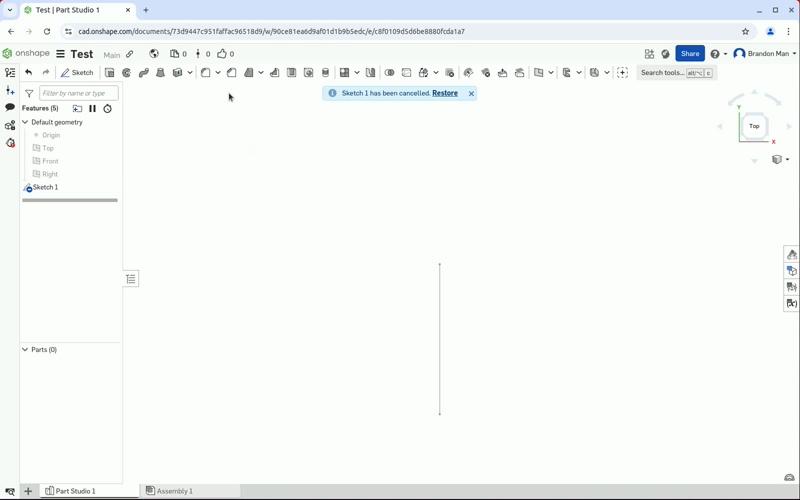
key(shift+s)
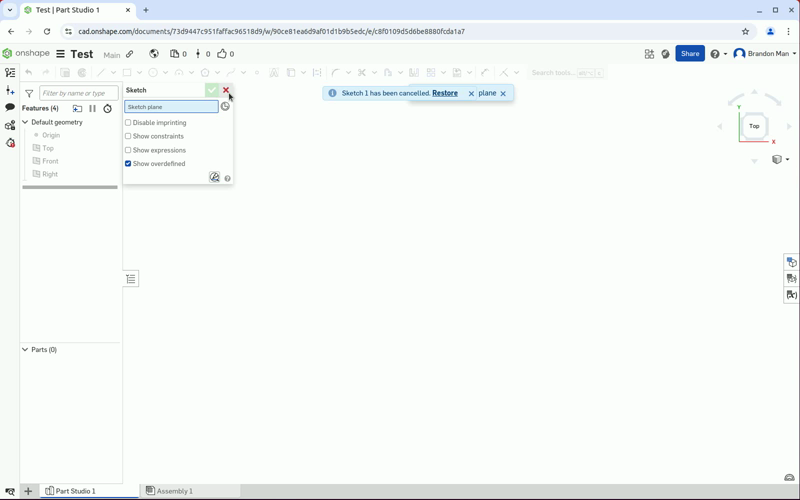
mouse_move(73, 150)
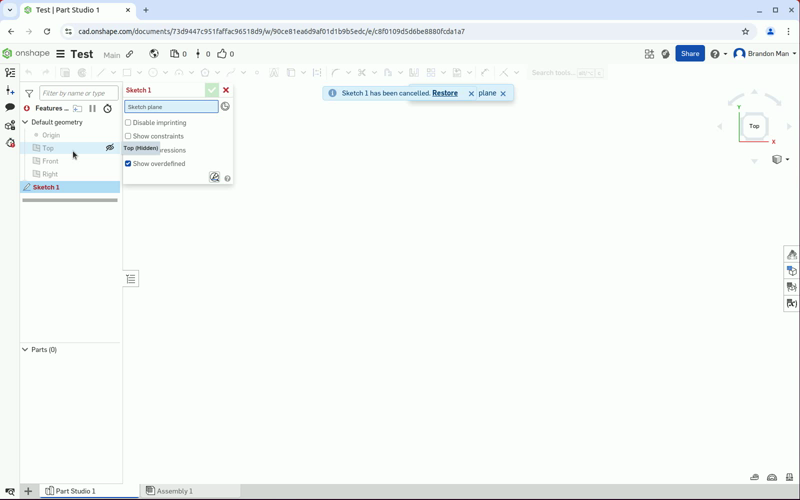
click(73, 150)
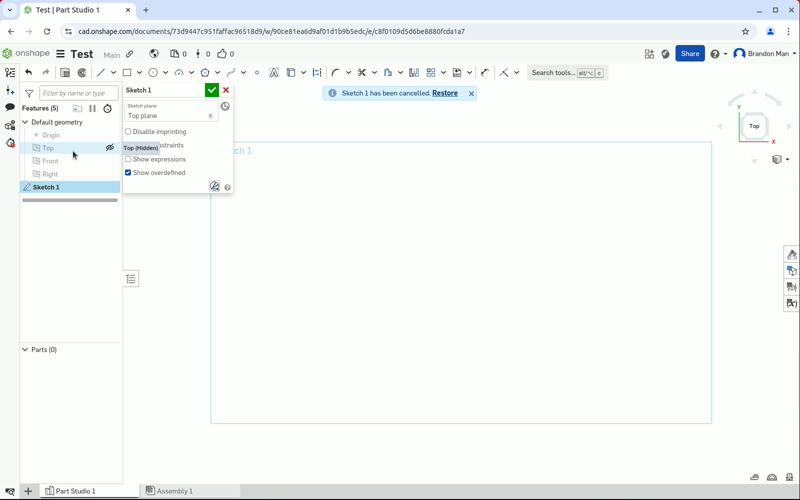
mouse_move(73, 352)
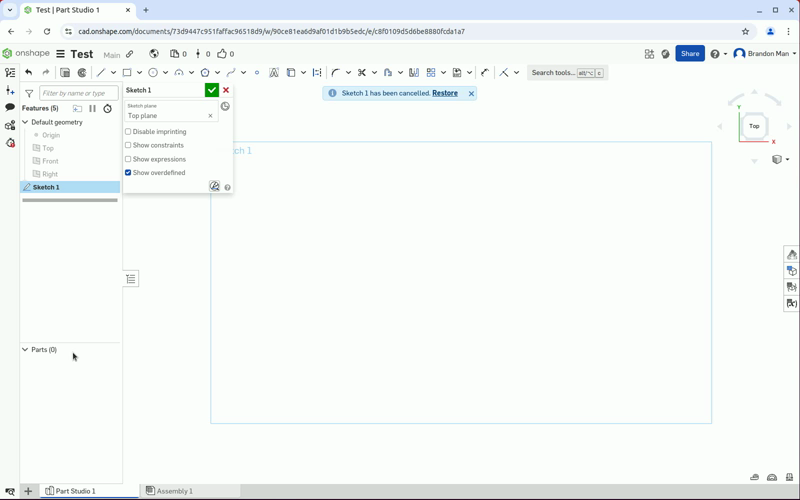
key(y)
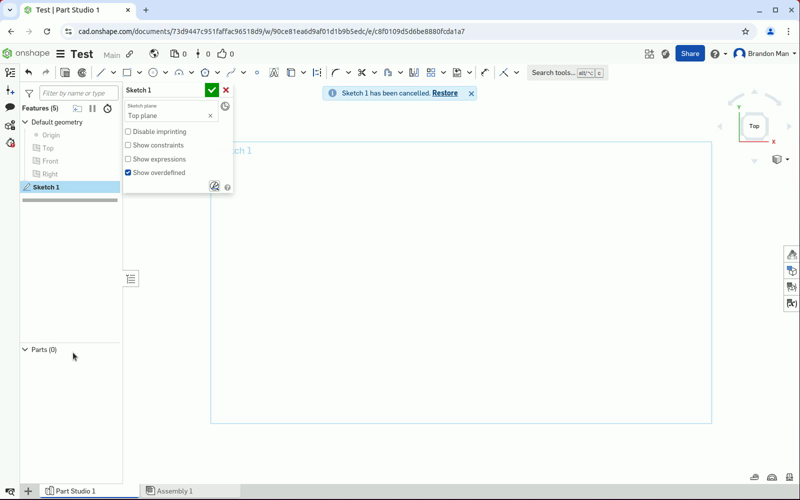
key(l)
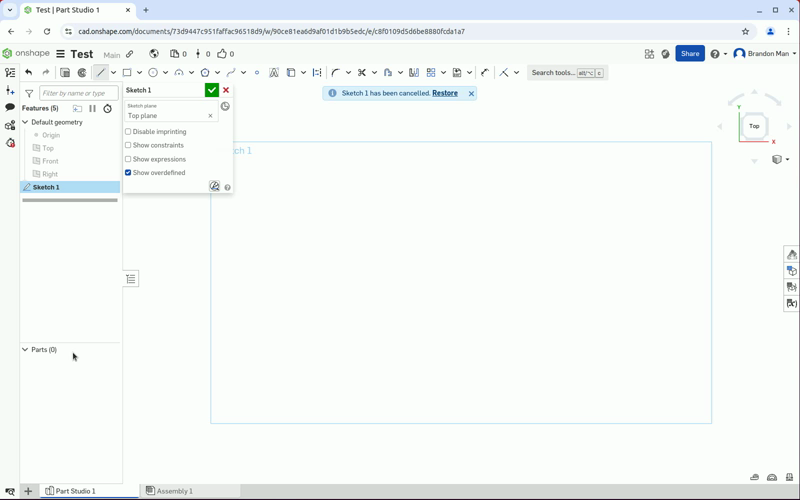
key_down(shift)
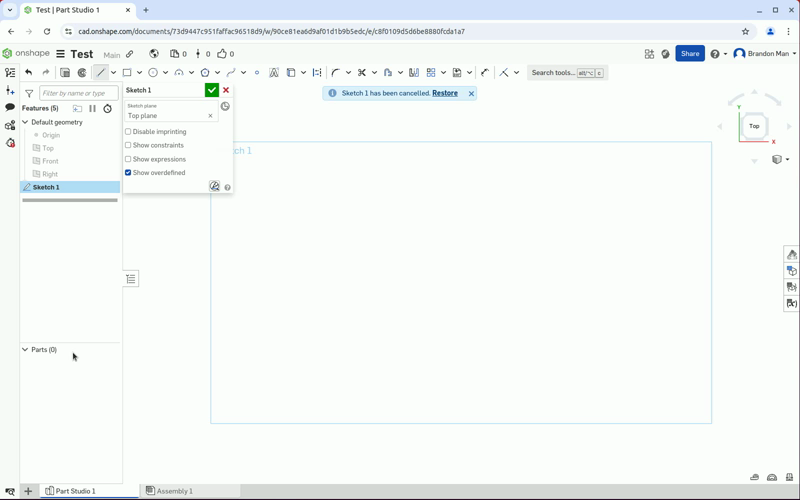
mouse_move(385, 395)
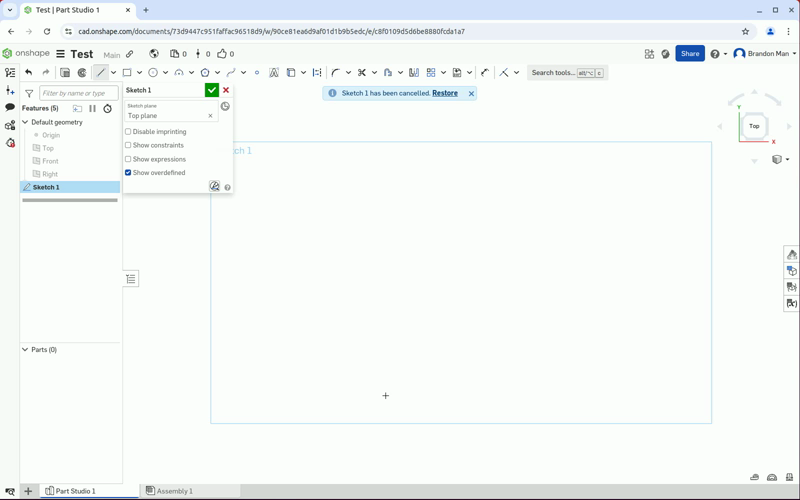
click(385, 395)
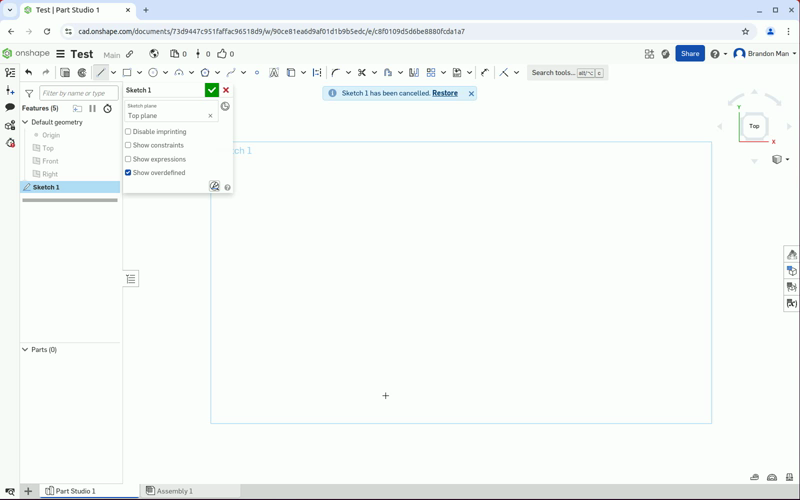
key_up(shift)
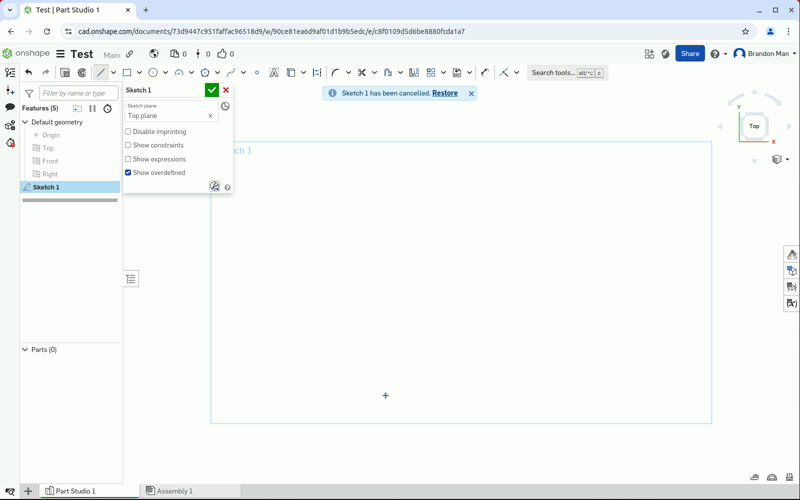
key_down(shift)
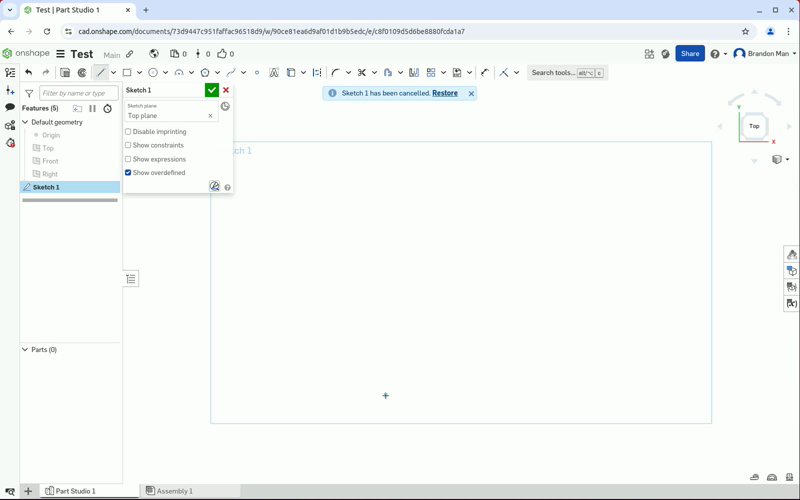
mouse_move(534, 395)
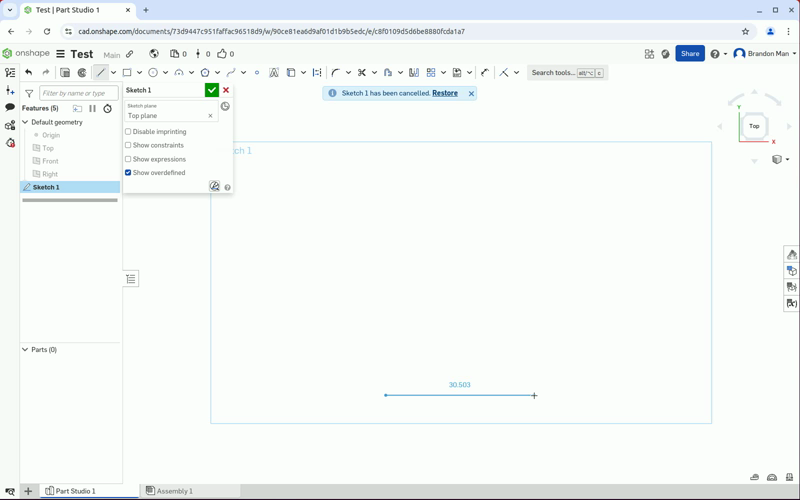
click(534, 395)
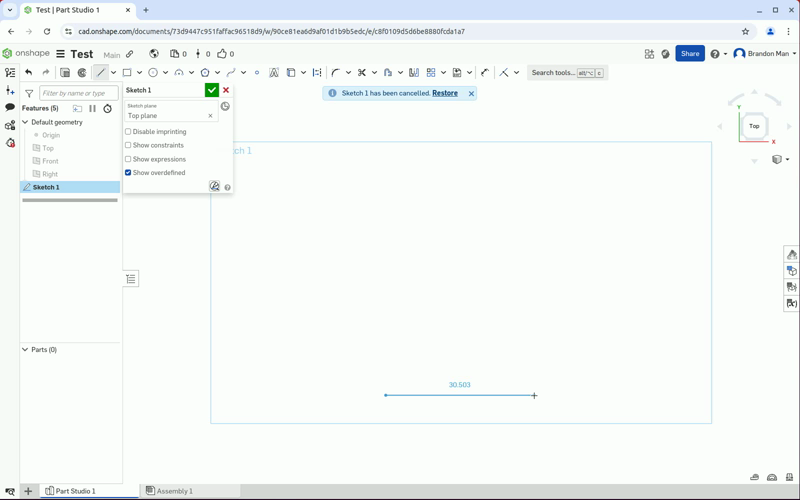
key_up(shift)
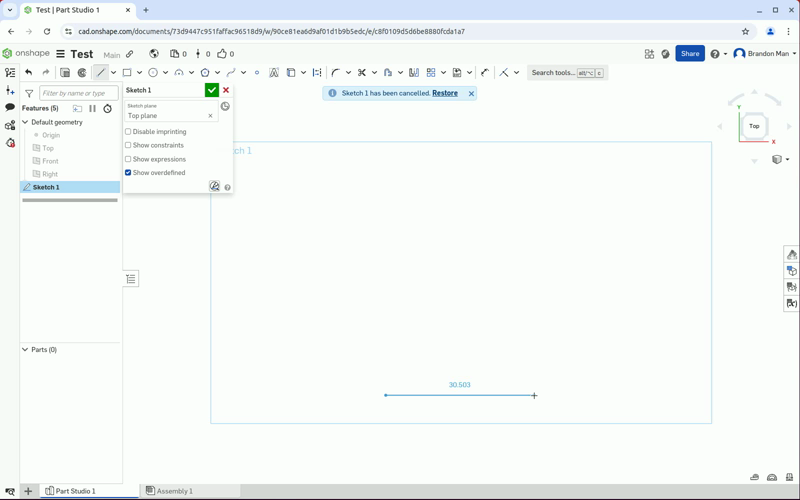
key_down(shift)
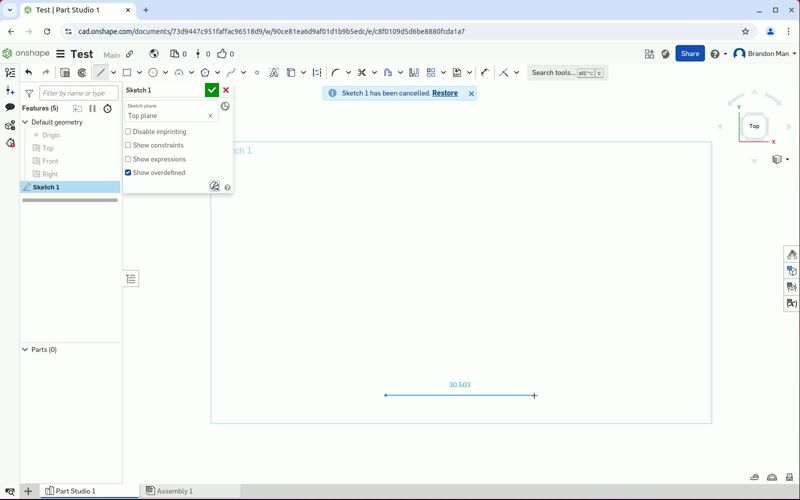
mouse_move(534, 171)
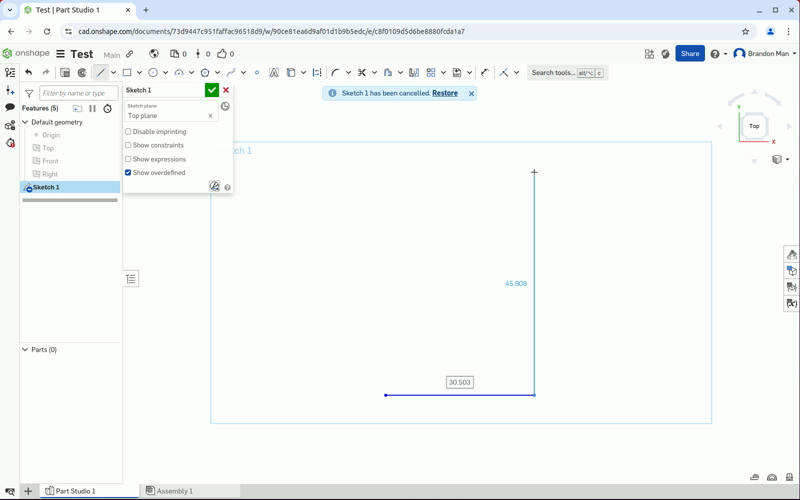
click(534, 171)
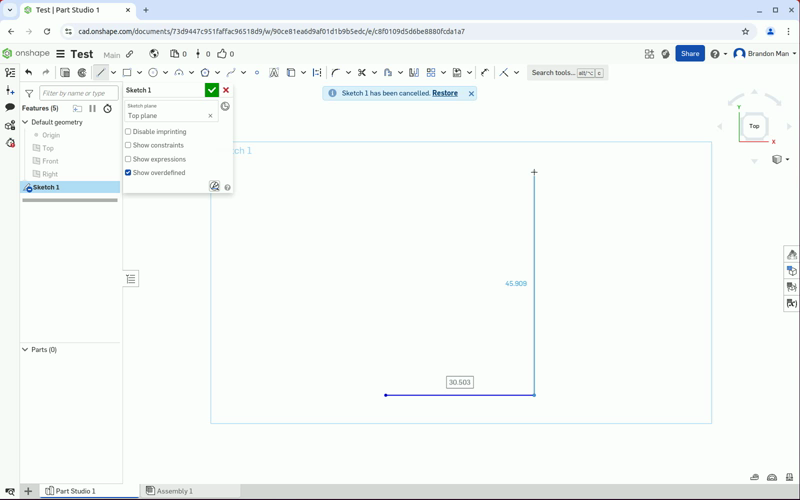
key_up(shift)
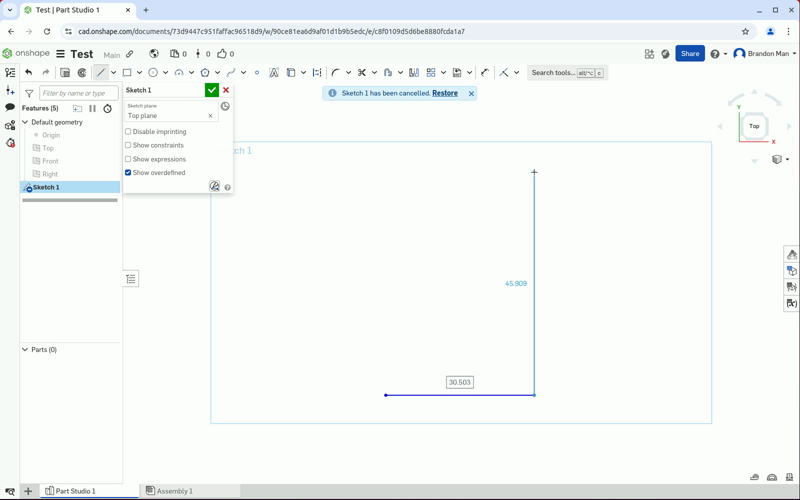
key_down(shift)
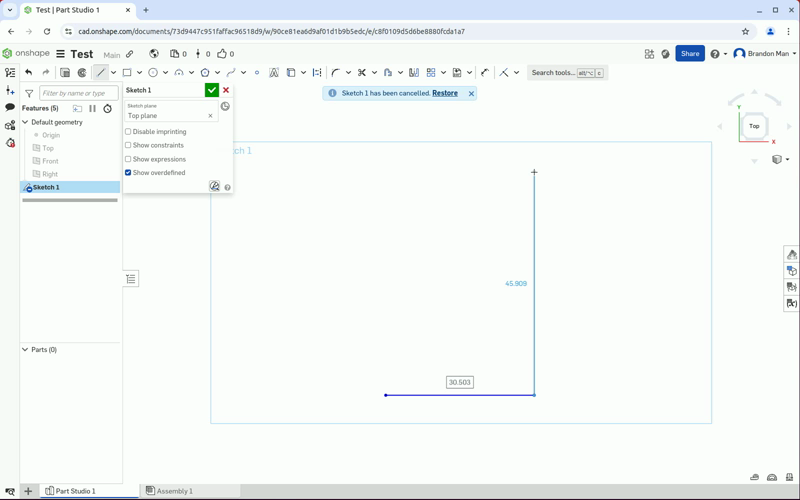
mouse_move(385, 171)
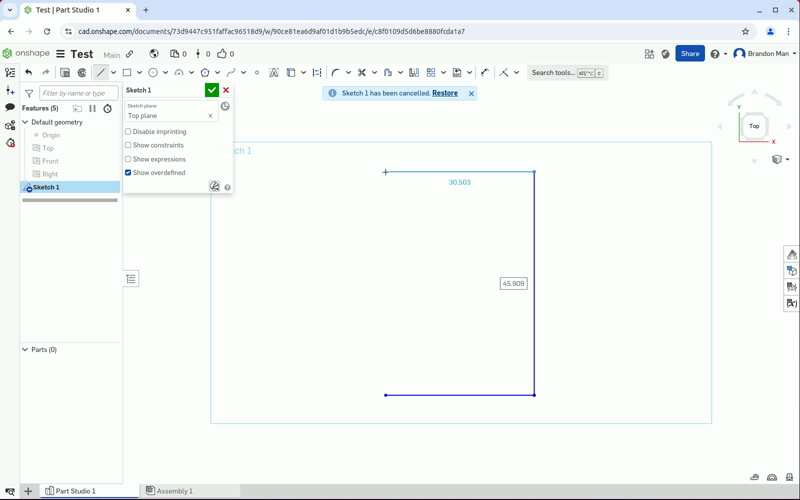
click(385, 171)
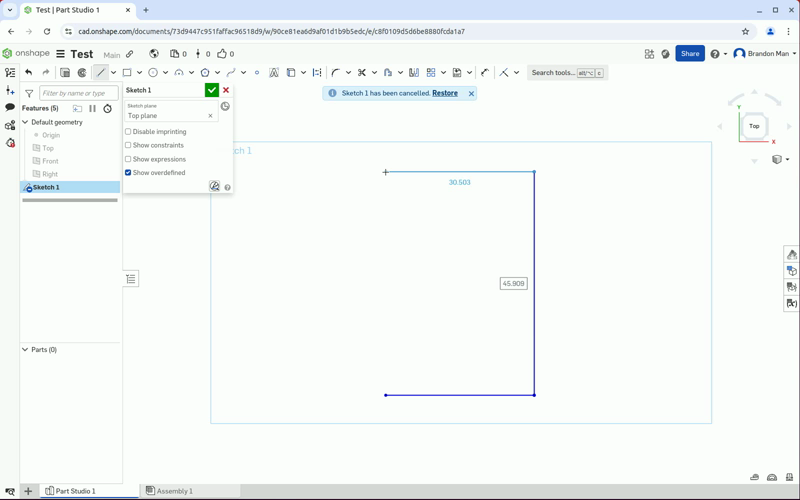
key_up(shift)
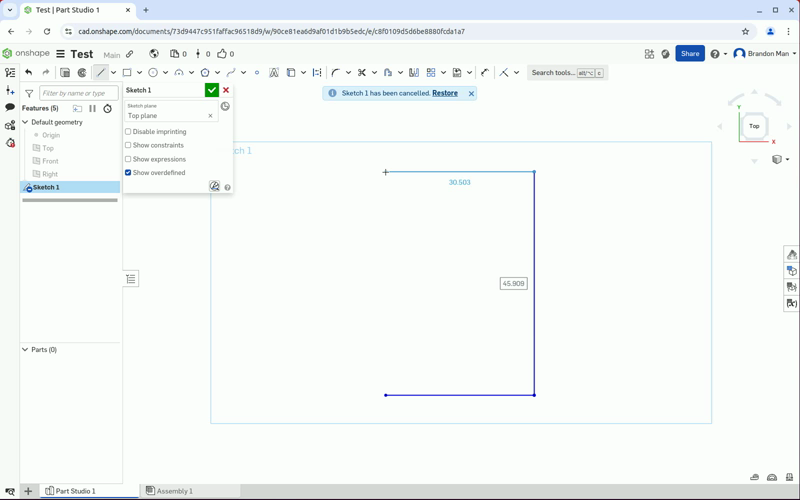
key_down(shift)
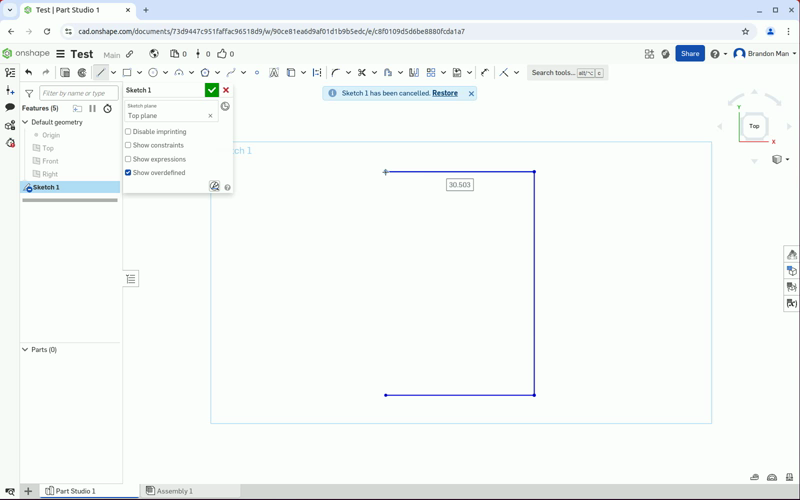
mouse_move(385, 395)
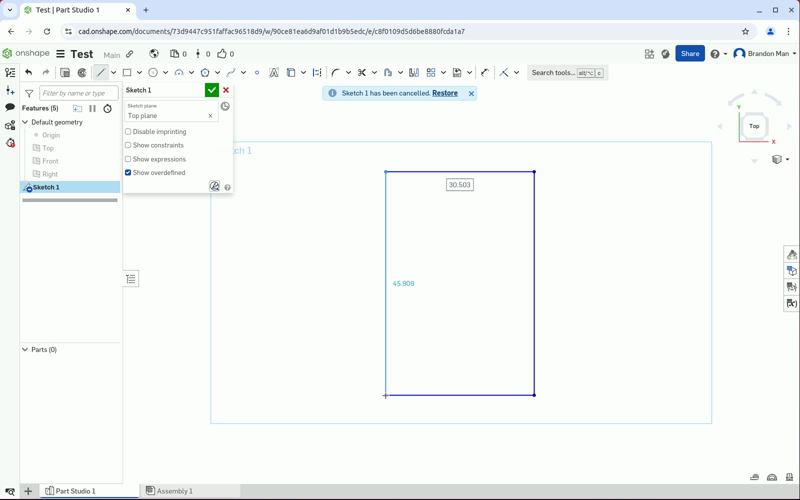
key_up(shift)
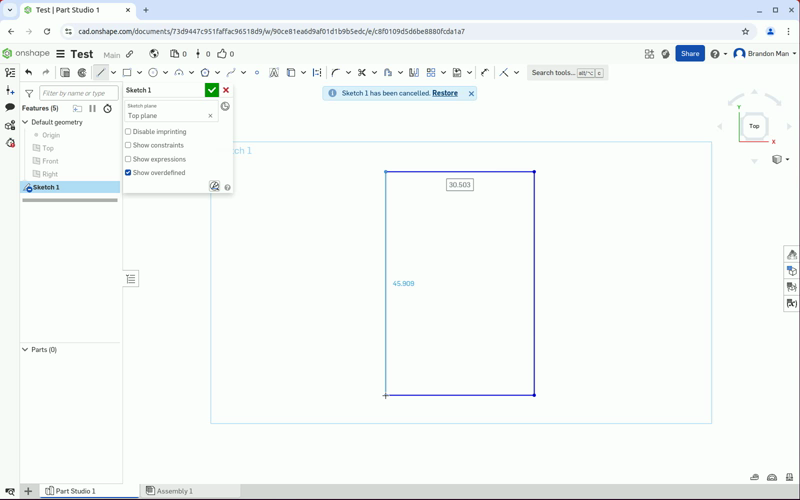
click(385, 395)
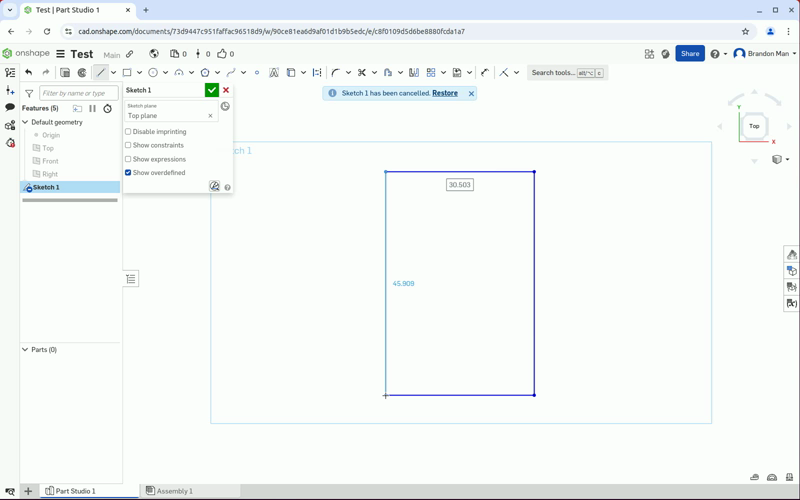
key(esc)
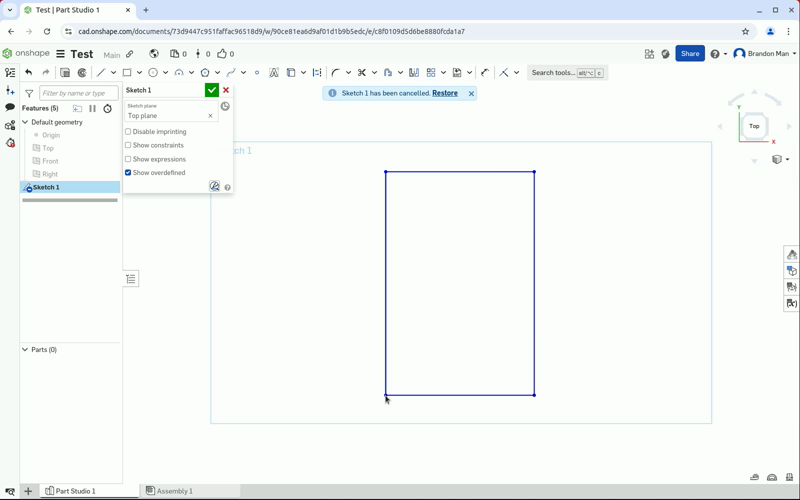
mouse_move(423, 264)
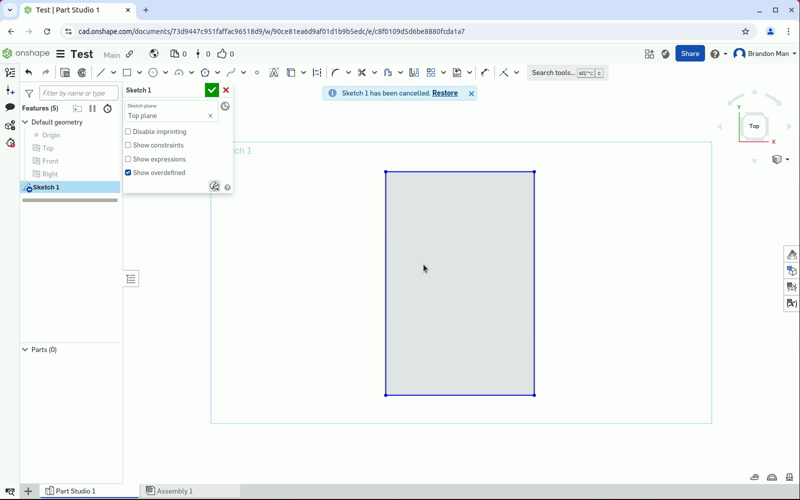
click(423, 264)
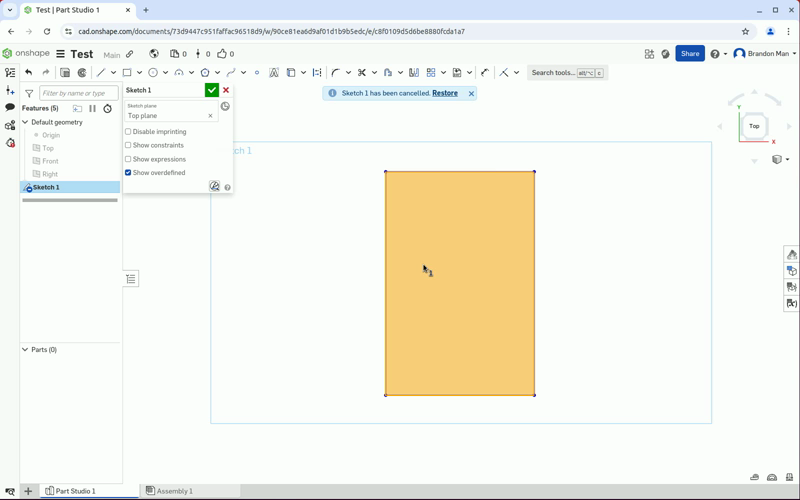
mouse_move(73, 352)
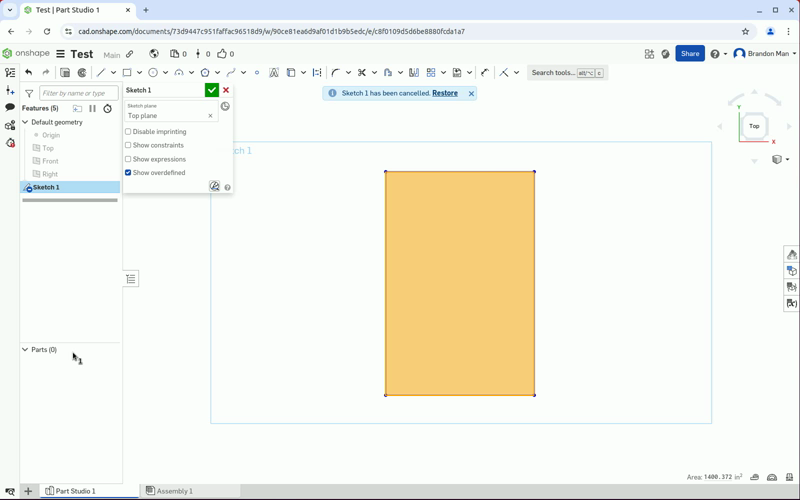
key(shift+y)
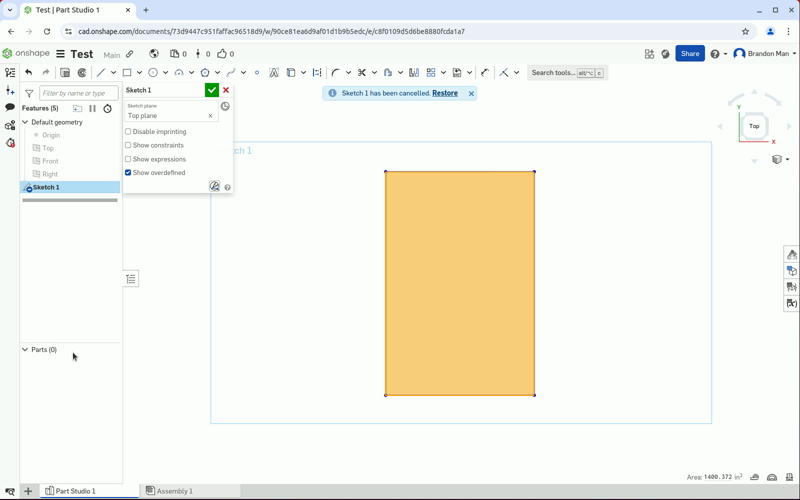
key(shift+e)
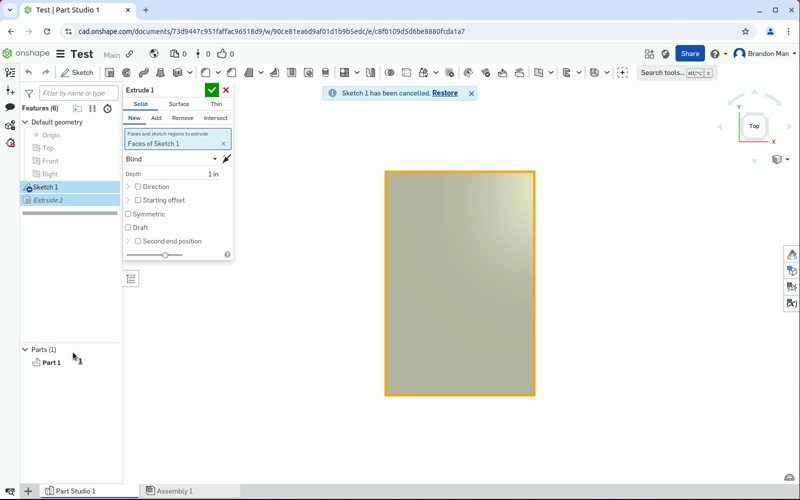
mouse_move(143, 106)
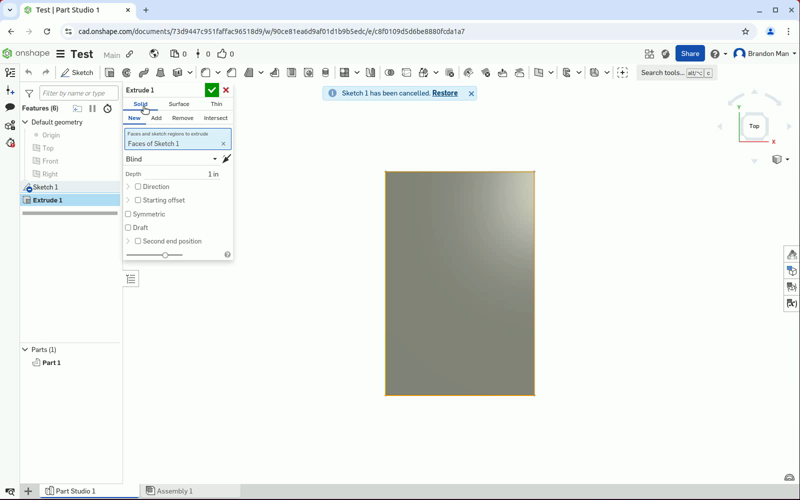
click(143, 106)
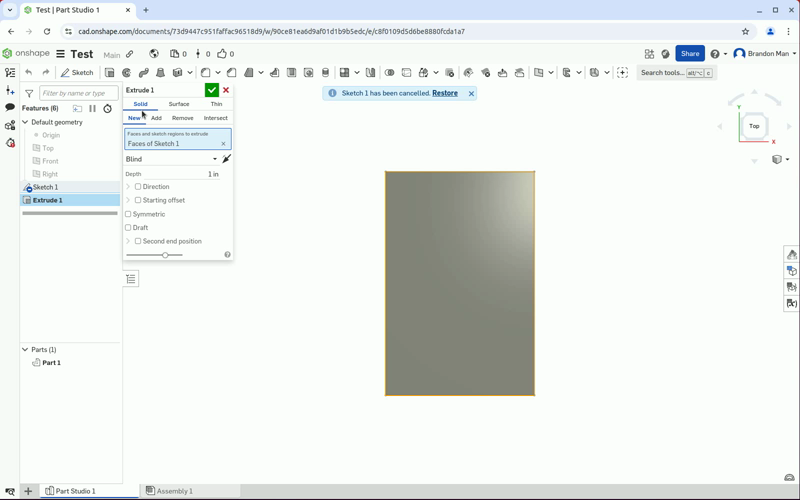
mouse_move(137, 120)
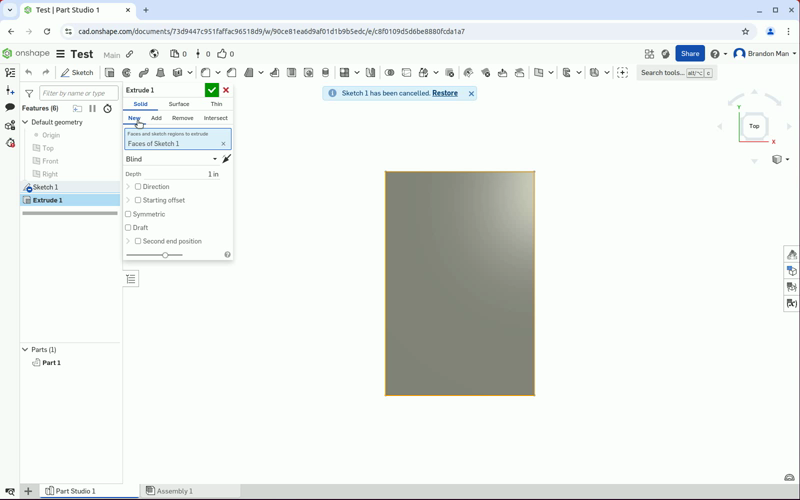
click(137, 120)
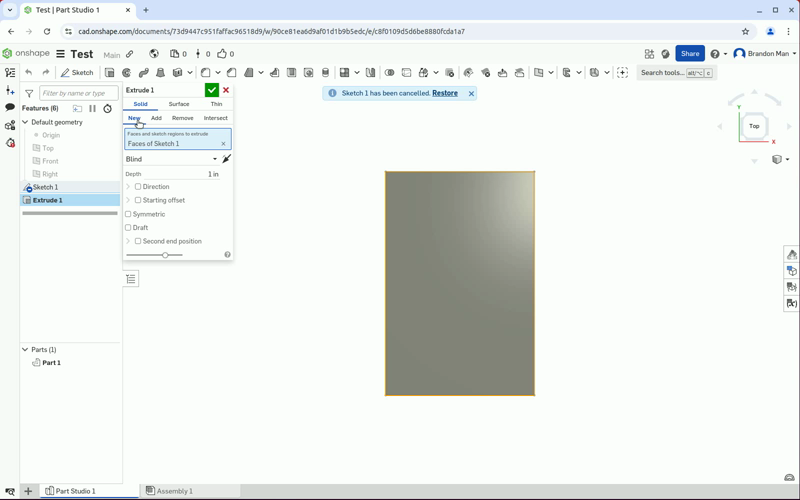
key(tab, 4)
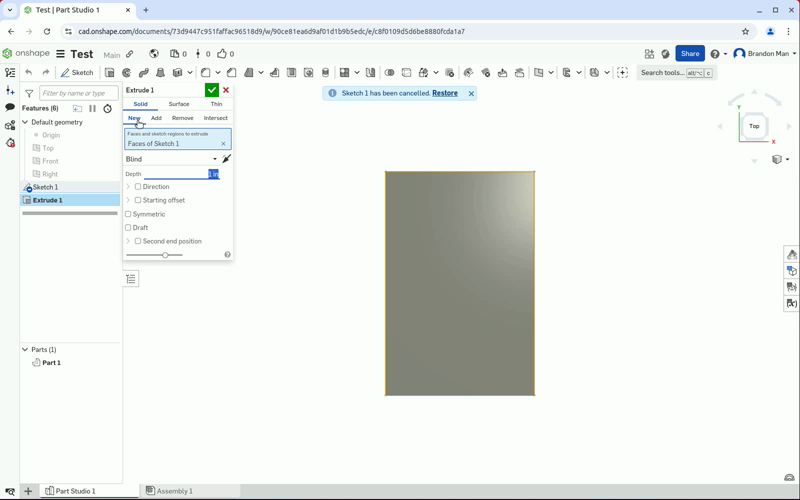
text(10.351)
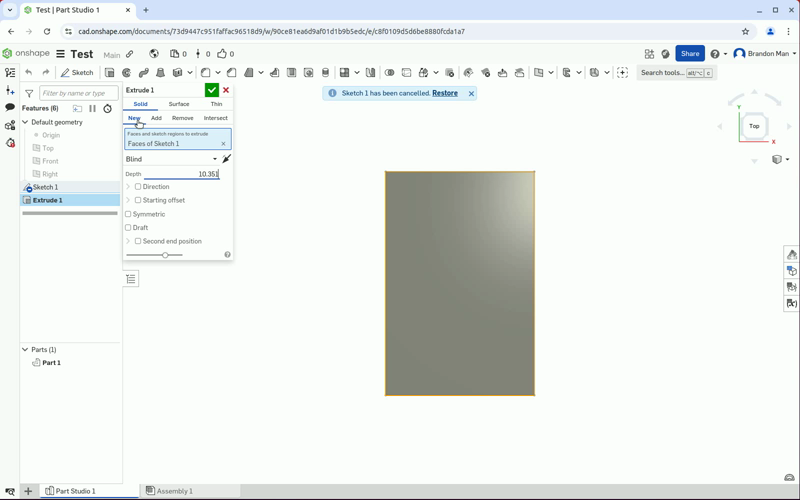
key(enter)
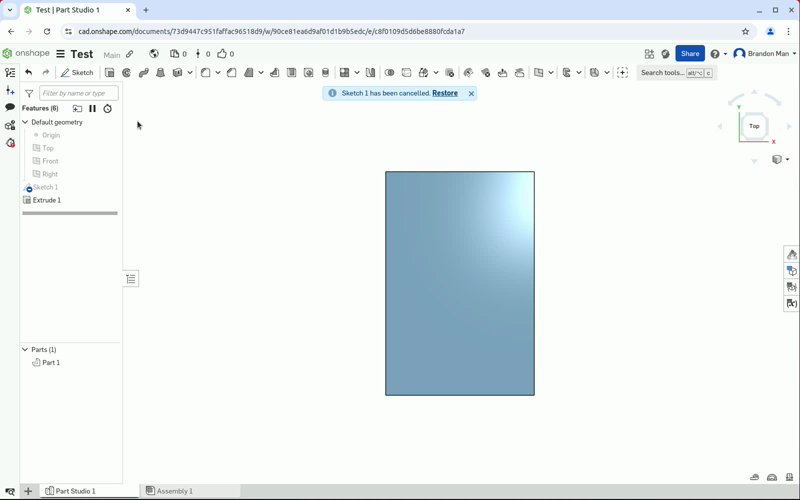
key(shift+h)
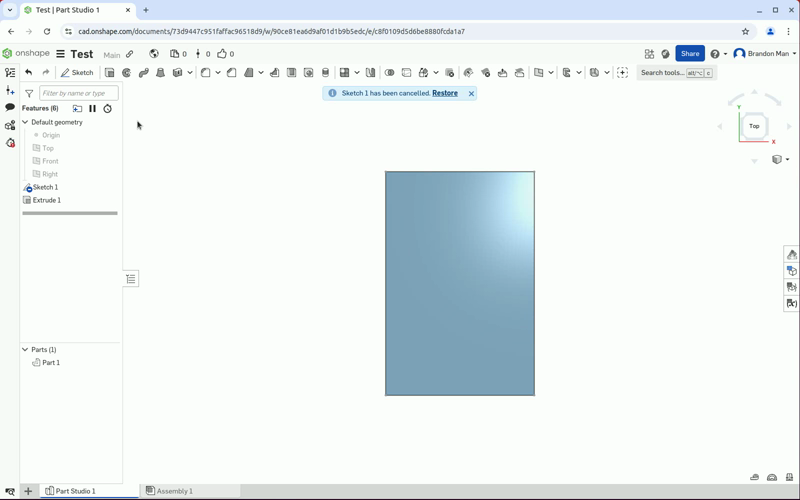
key(shift+h)
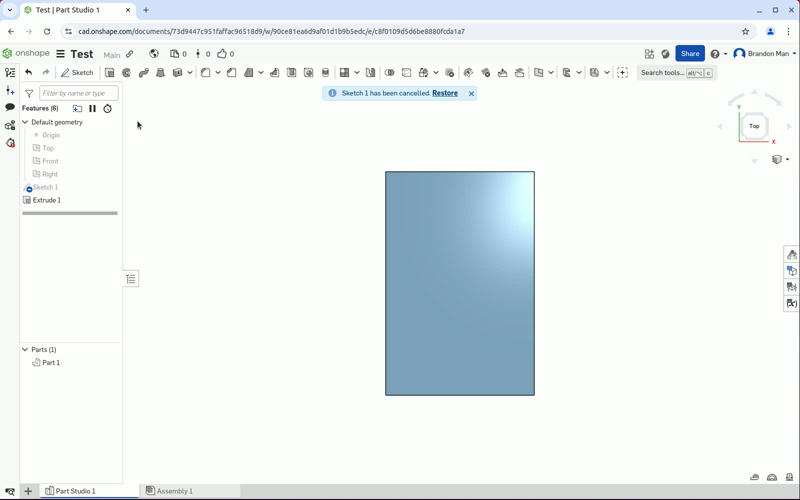
mouse_move(73, 189)
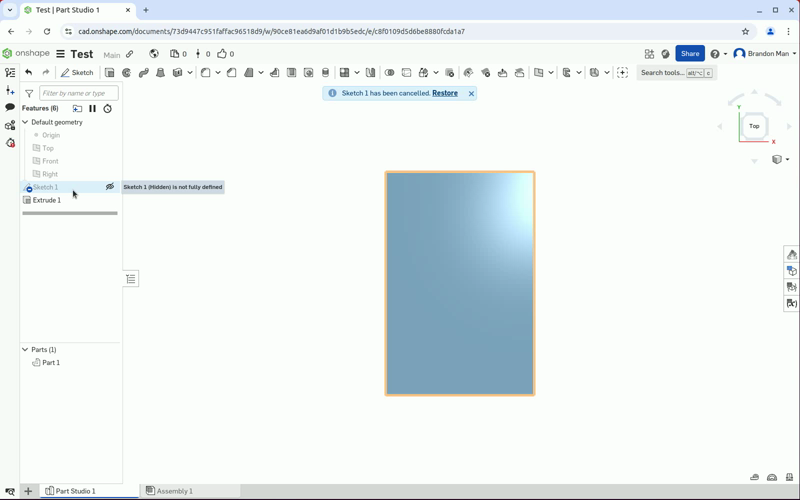
click(73, 189)
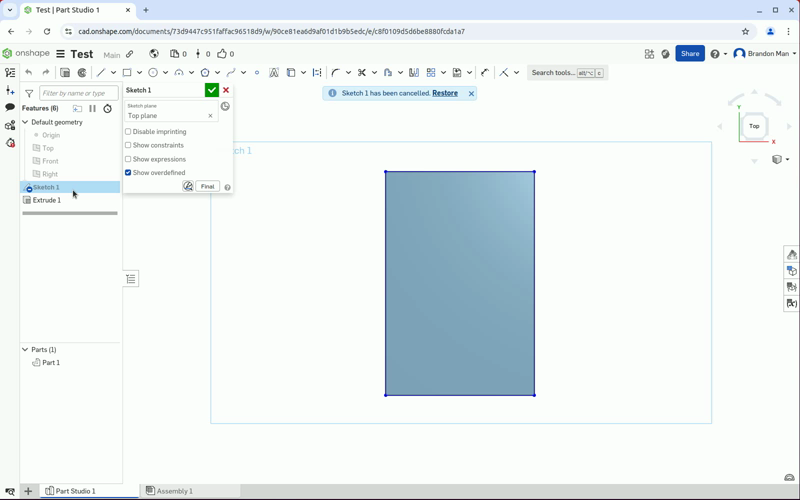
mouse_move(229, 92)
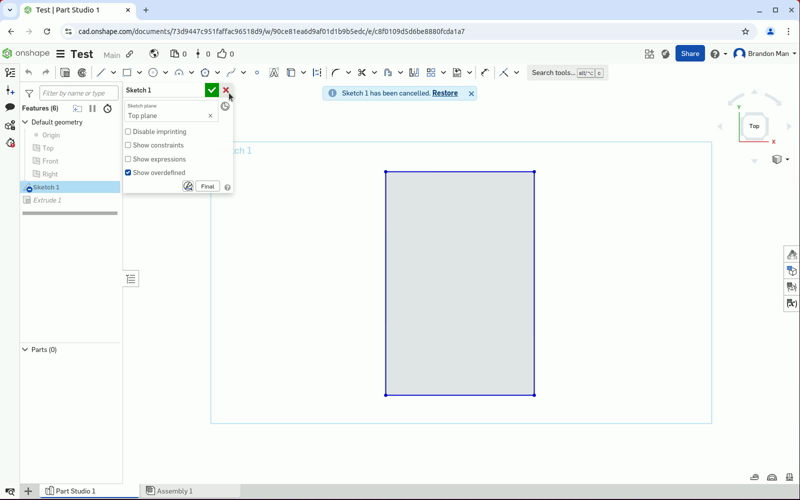
click(229, 92)
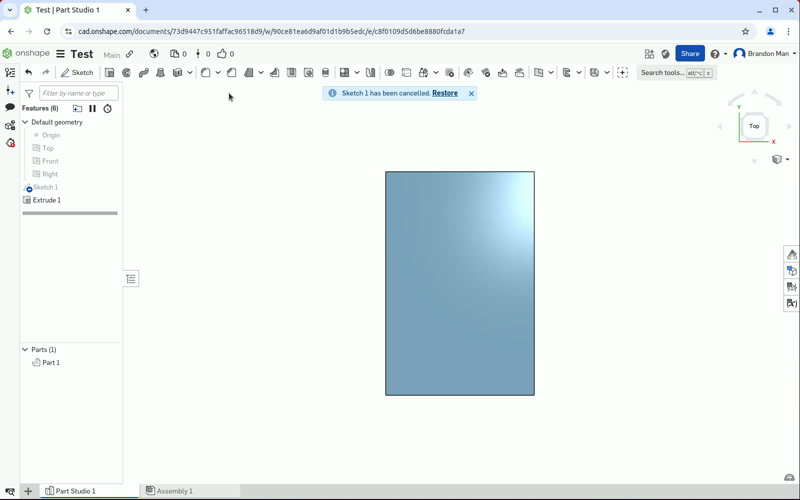
mouse_move(541, 75)
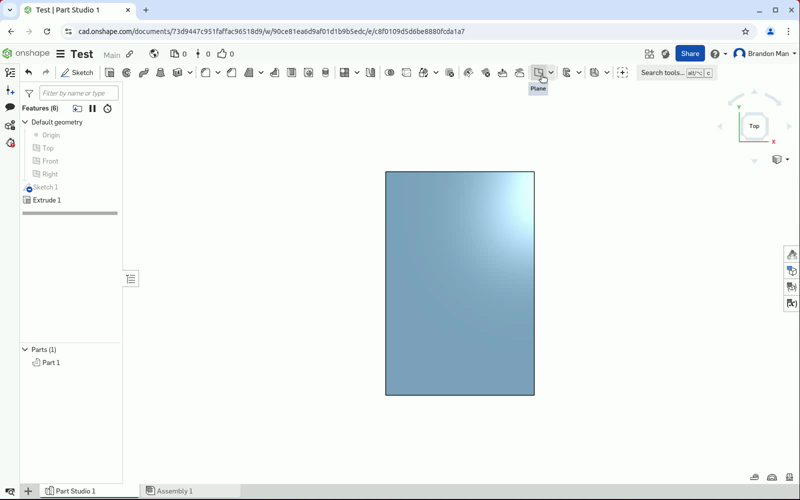
click(541, 75)
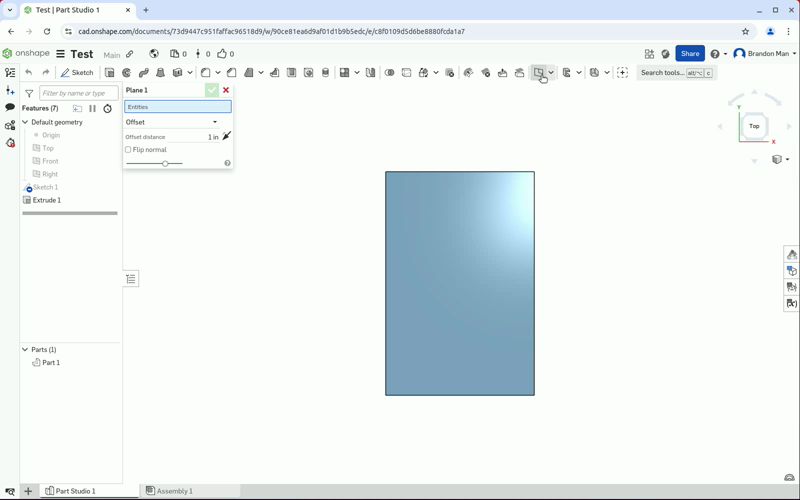
mouse_move(73, 150)
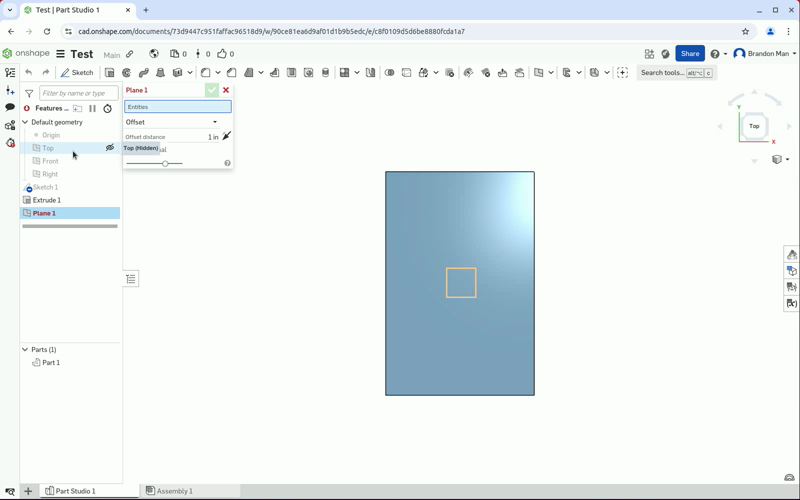
click(73, 150)
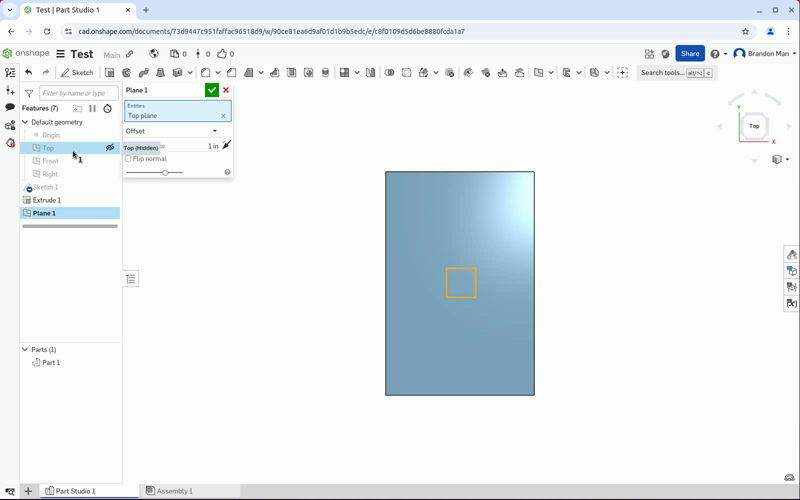
key(tab, 2)
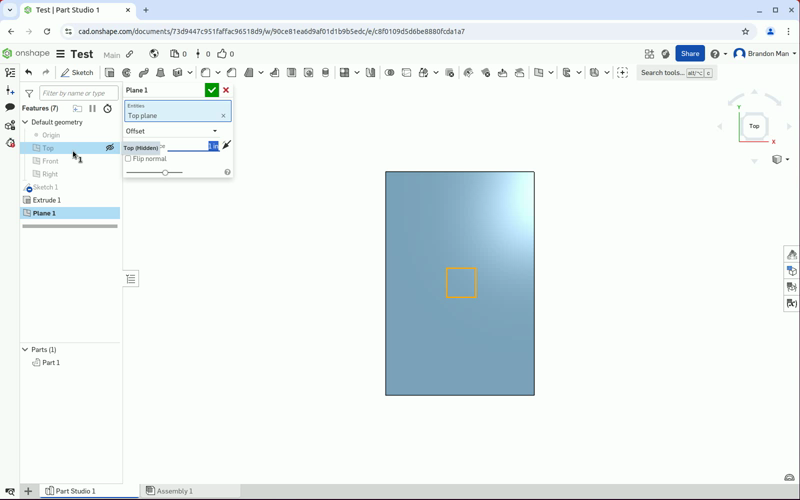
text(10.352)
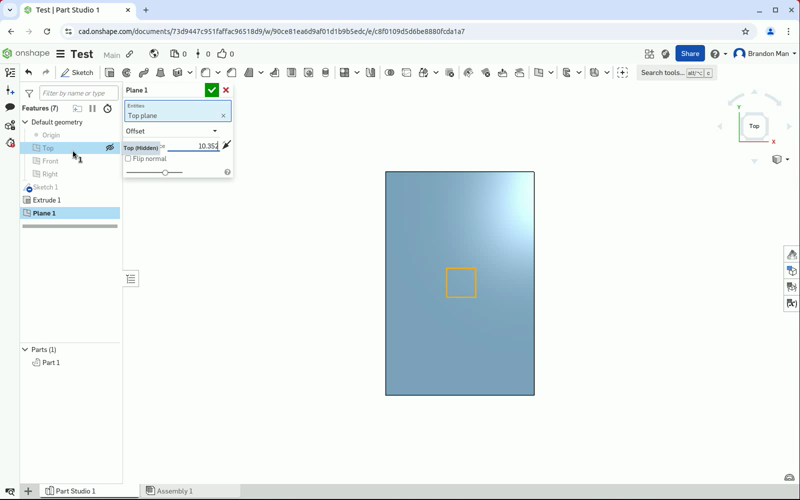
key(enter, 2)
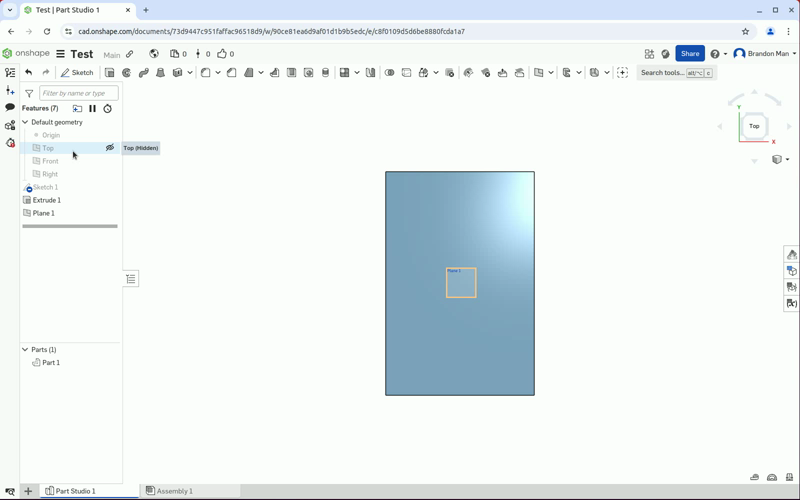
key(shift+s)
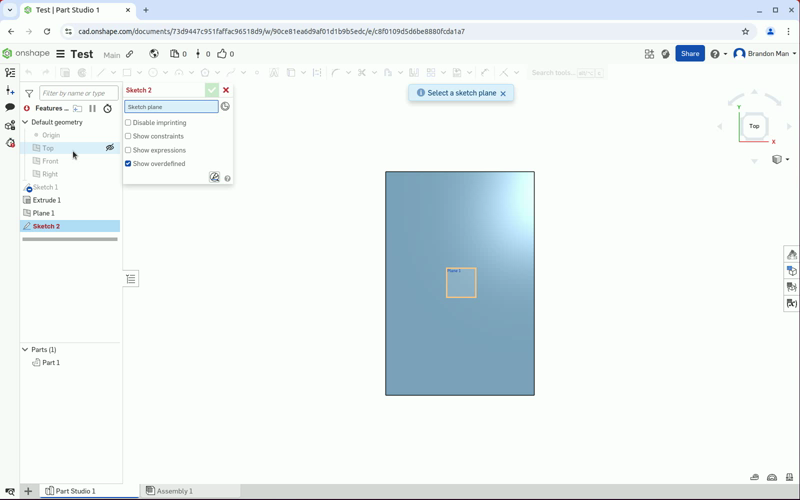
mouse_move(73, 215)
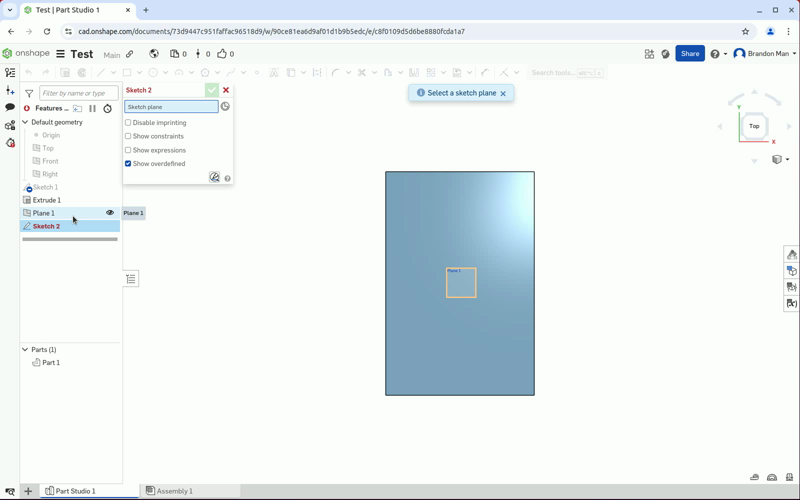
click(73, 215)
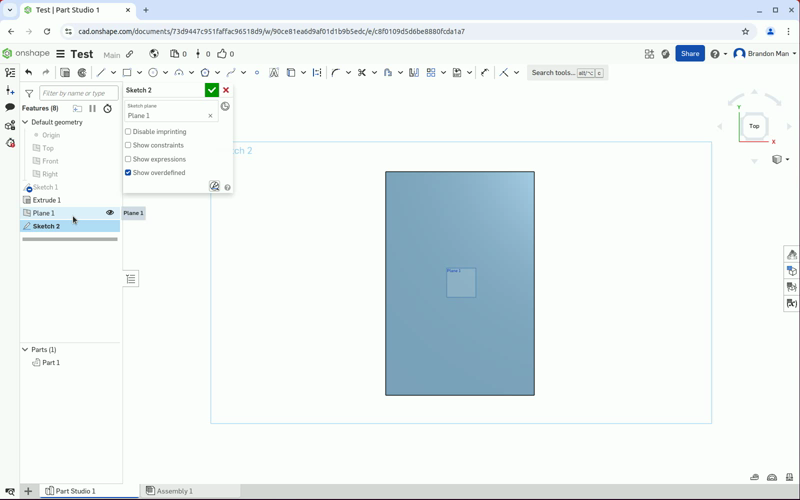
mouse_move(73, 352)
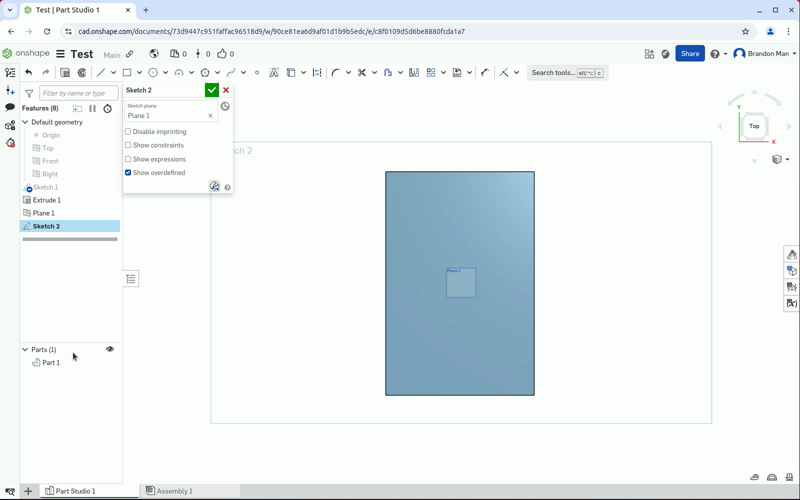
key(y)
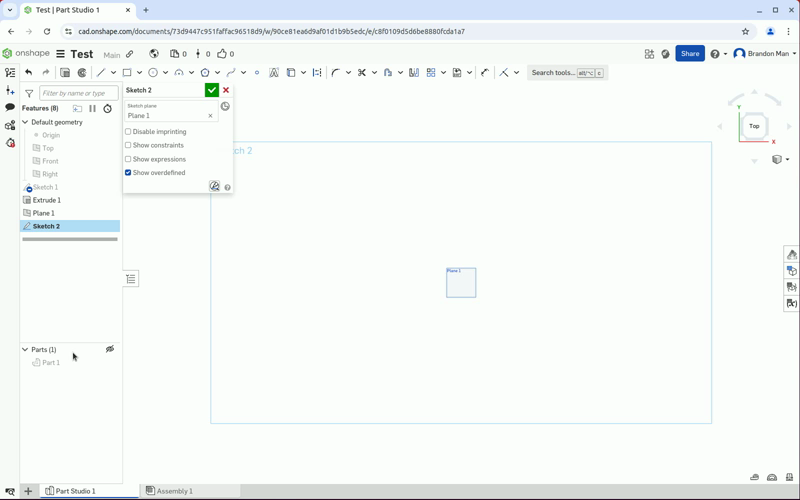
key(l)
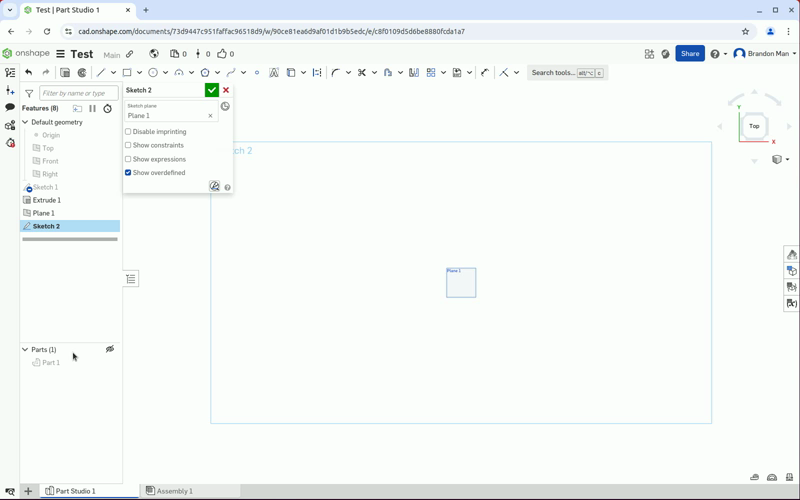
key_down(shift)
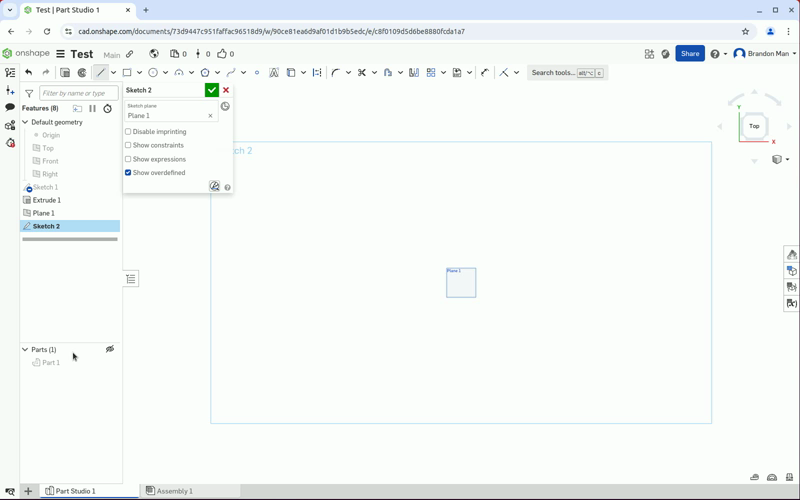
mouse_move(393, 258)
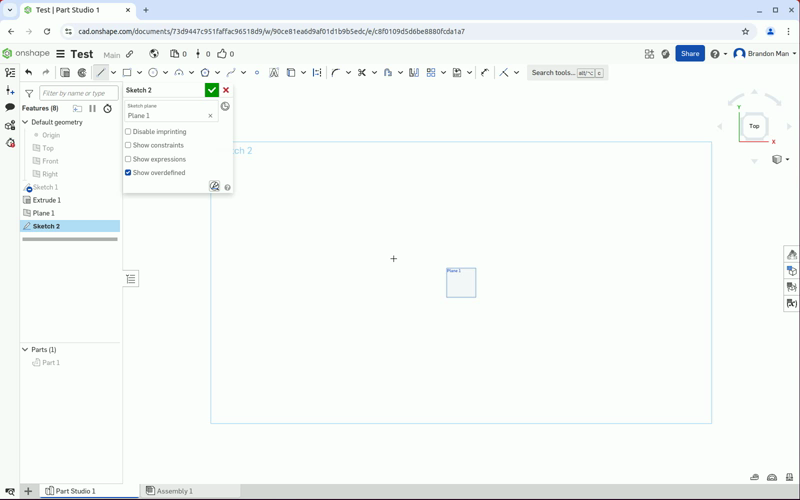
click(393, 258)
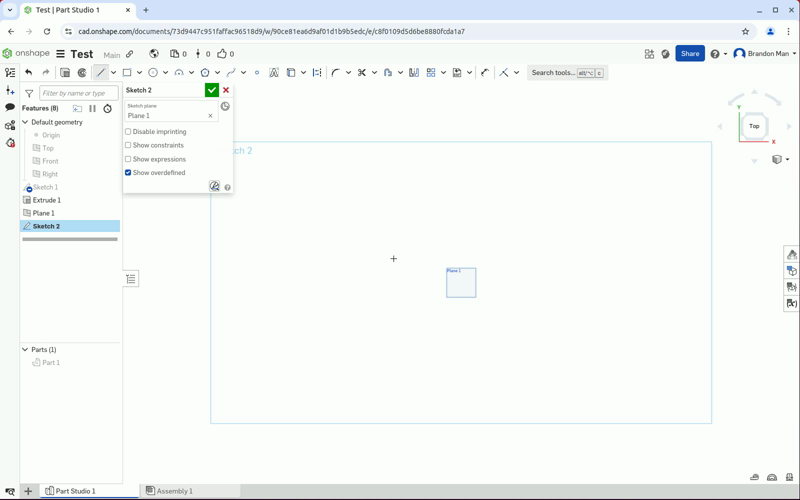
key_up(shift)
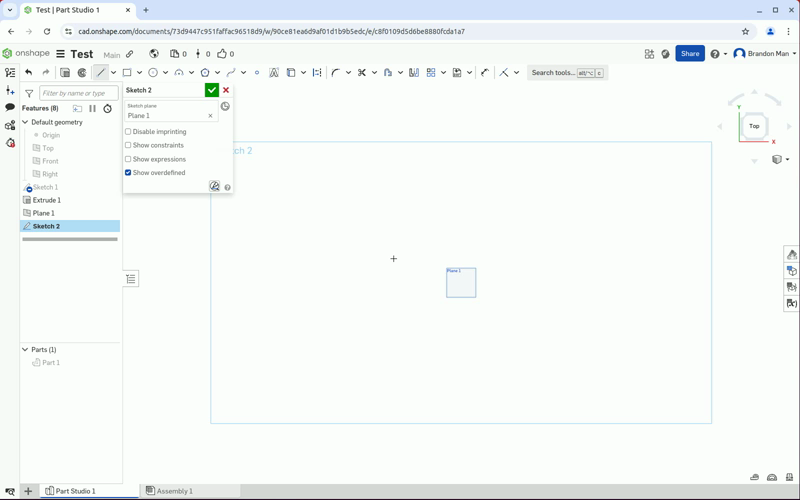
key_down(shift)
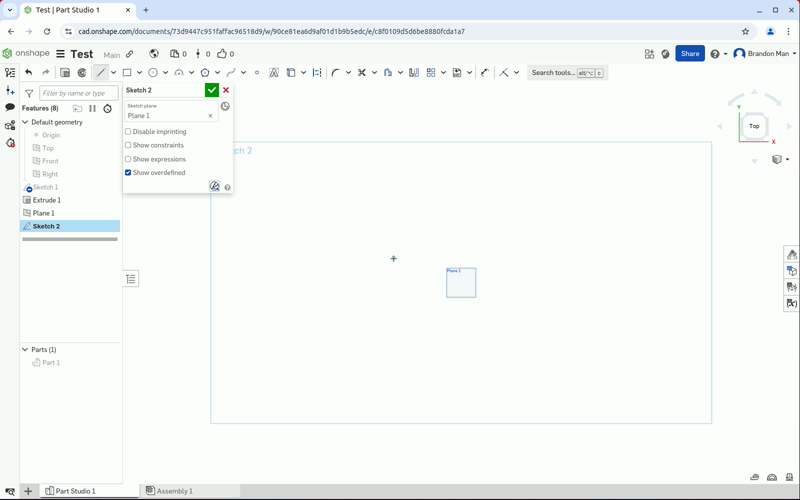
mouse_move(526, 258)
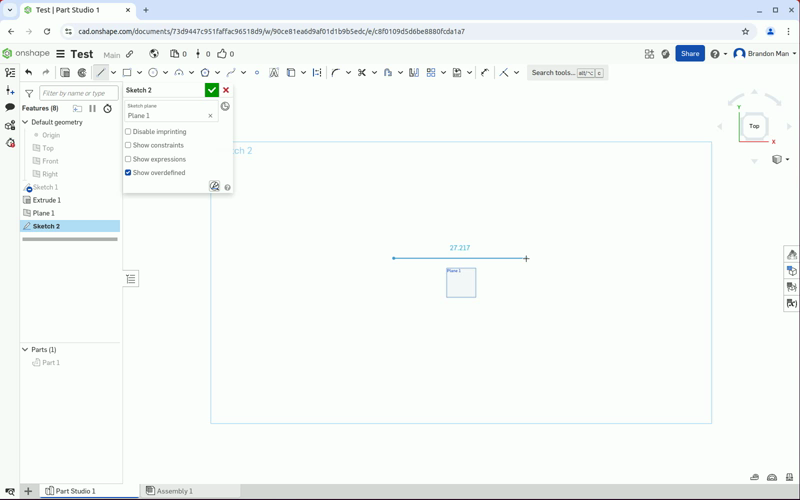
click(526, 258)
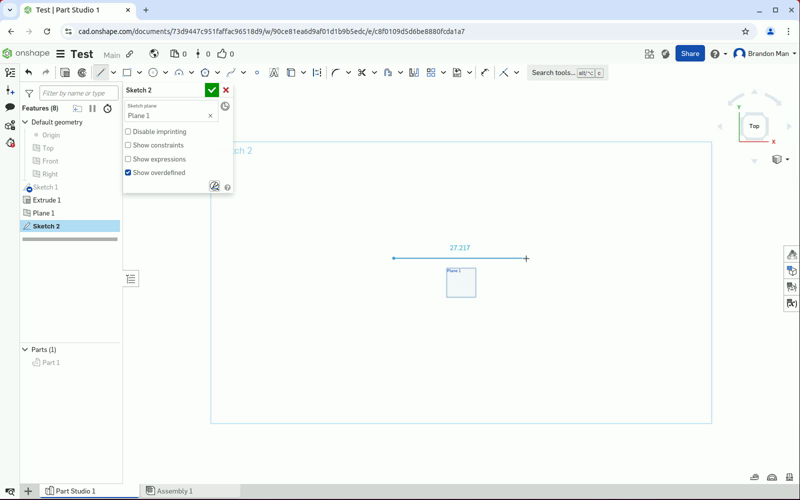
key_up(shift)
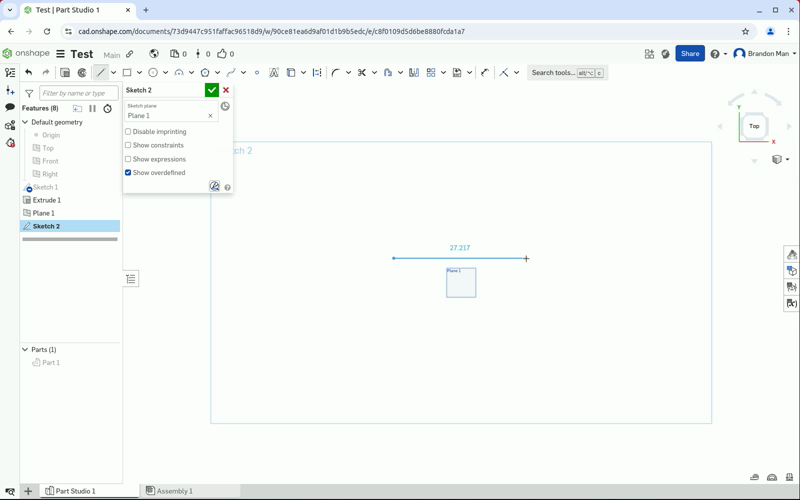
key_down(shift)
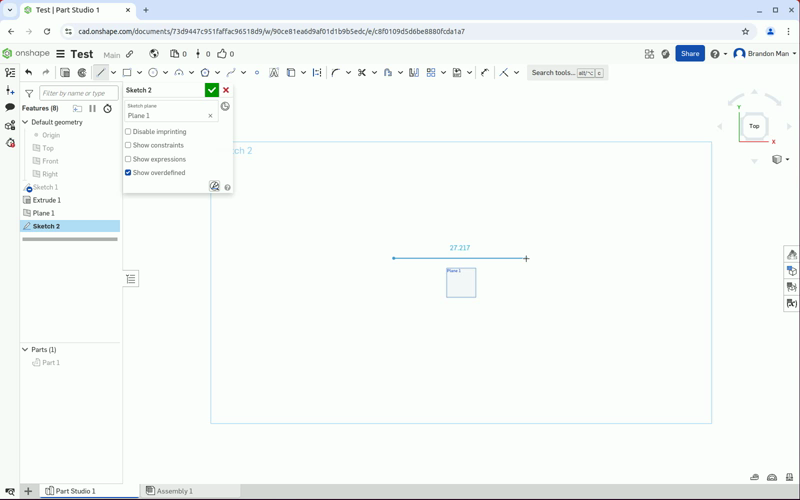
mouse_move(526, 179)
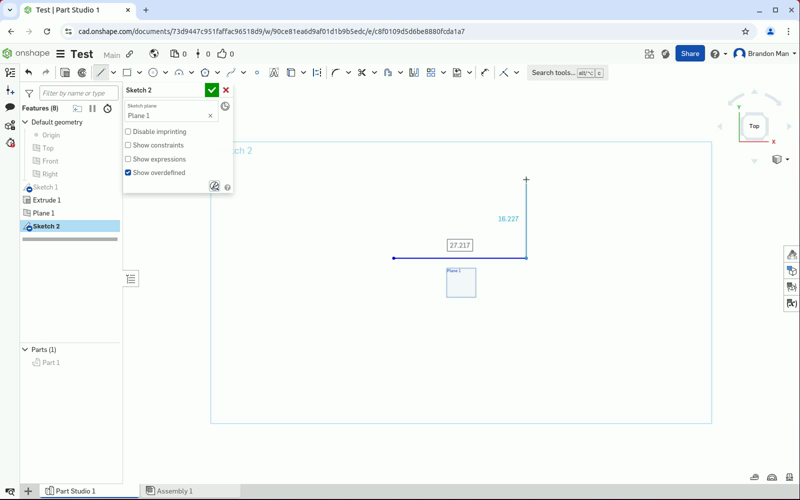
click(526, 179)
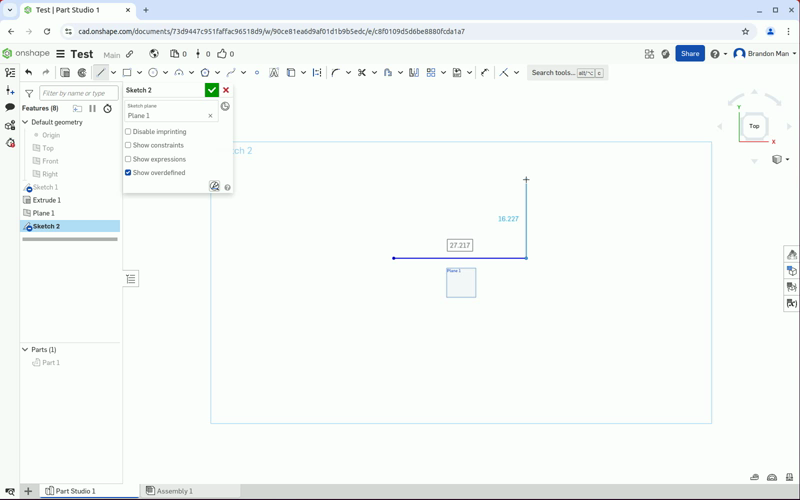
key_up(shift)
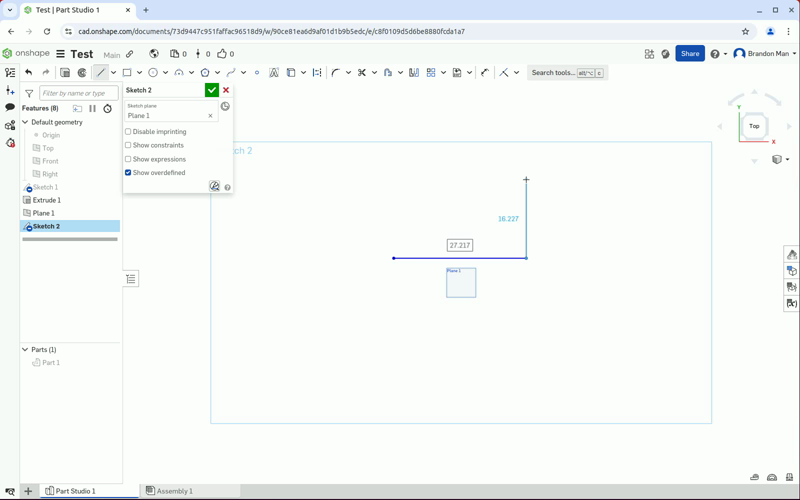
key_down(shift)
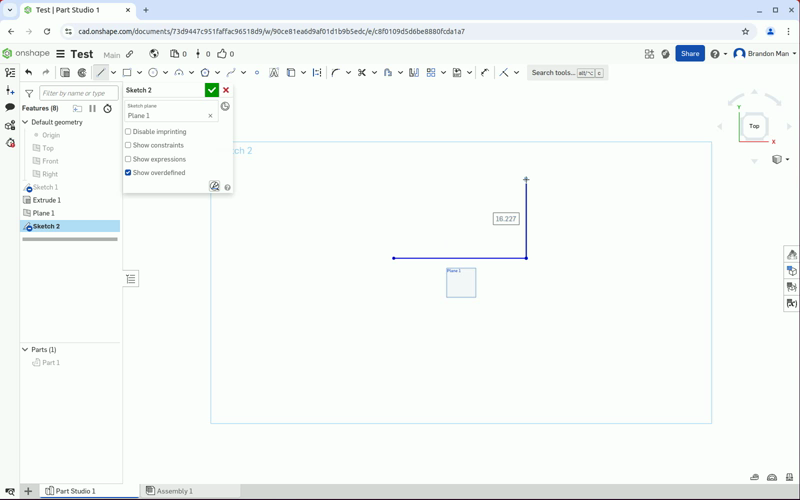
mouse_move(393, 179)
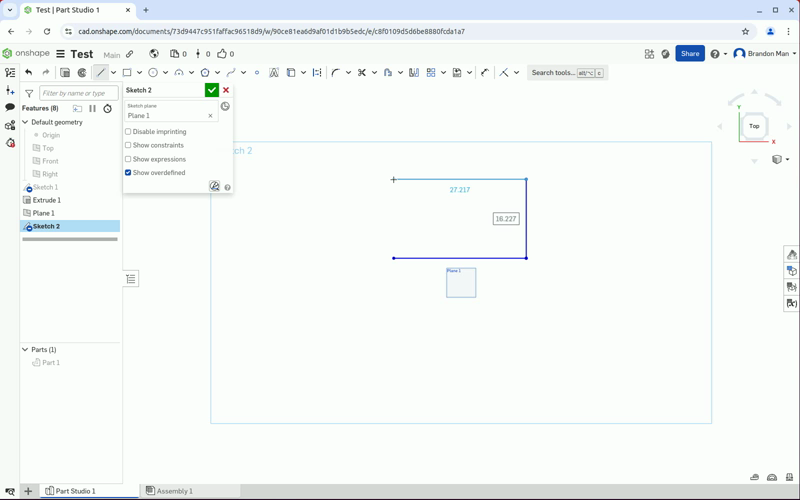
click(393, 179)
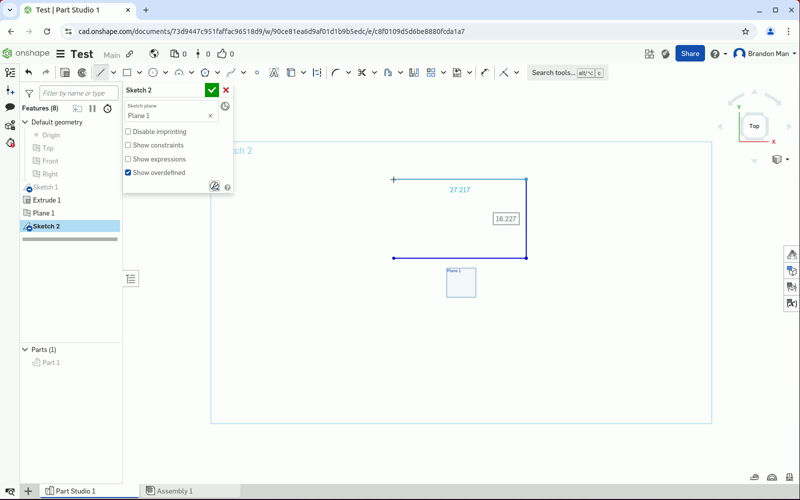
key_up(shift)
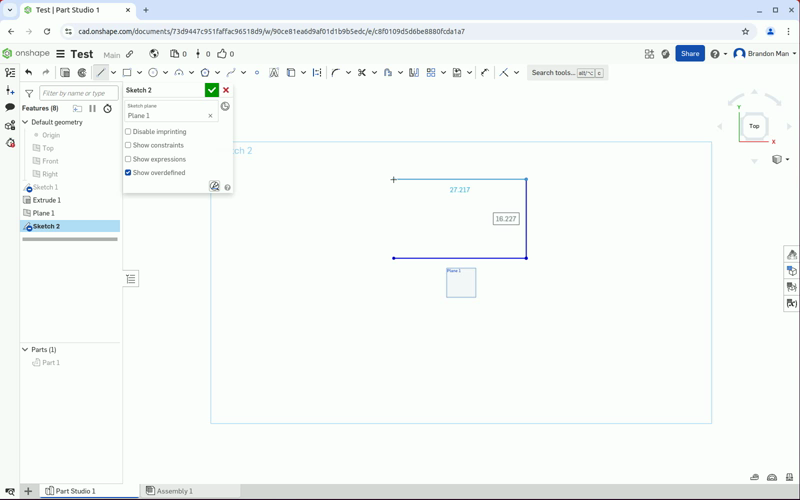
key_down(shift)
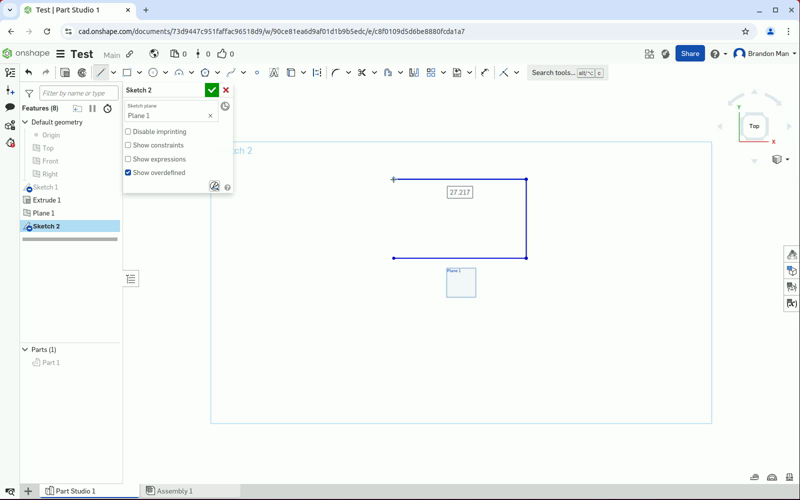
mouse_move(393, 258)
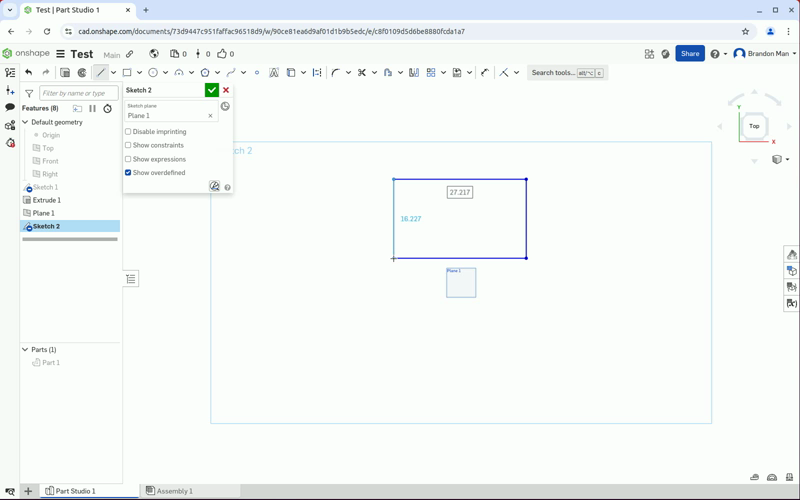
key_up(shift)
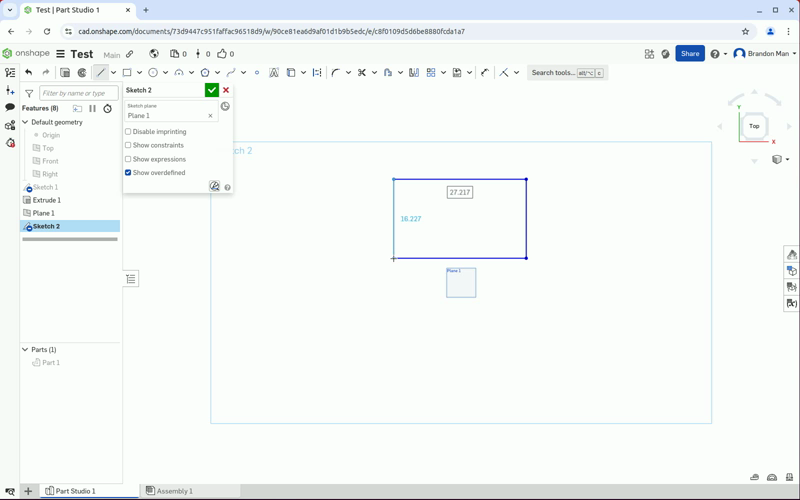
click(393, 258)
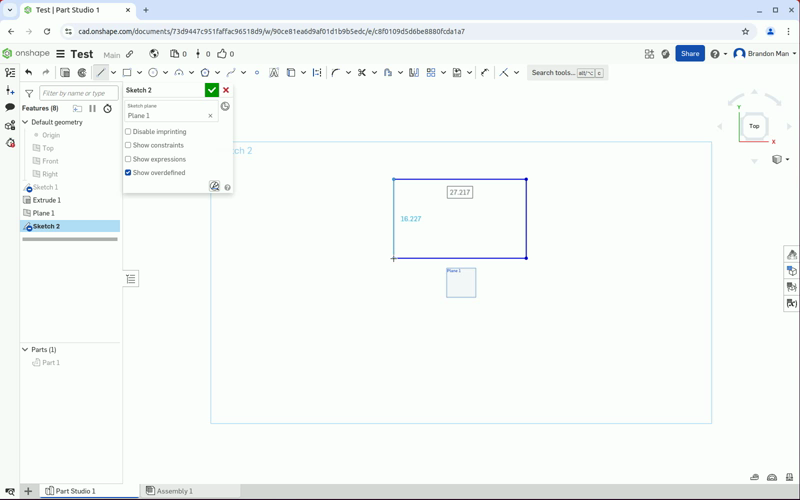
key(esc)
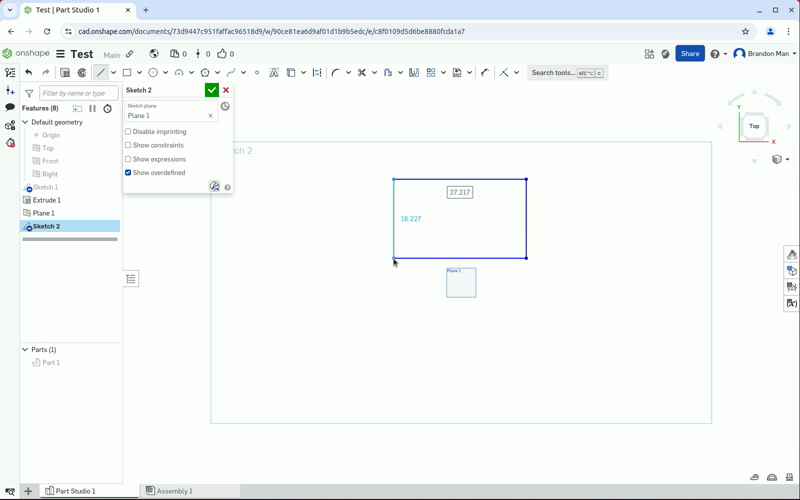
mouse_move(433, 236)
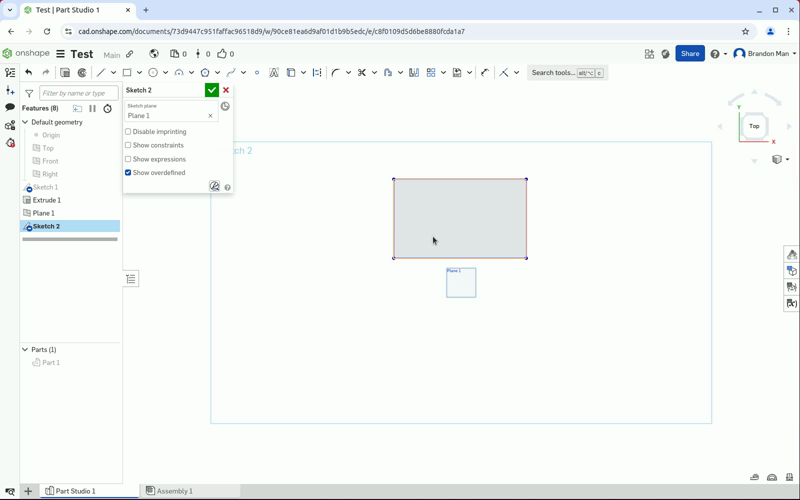
click(433, 236)
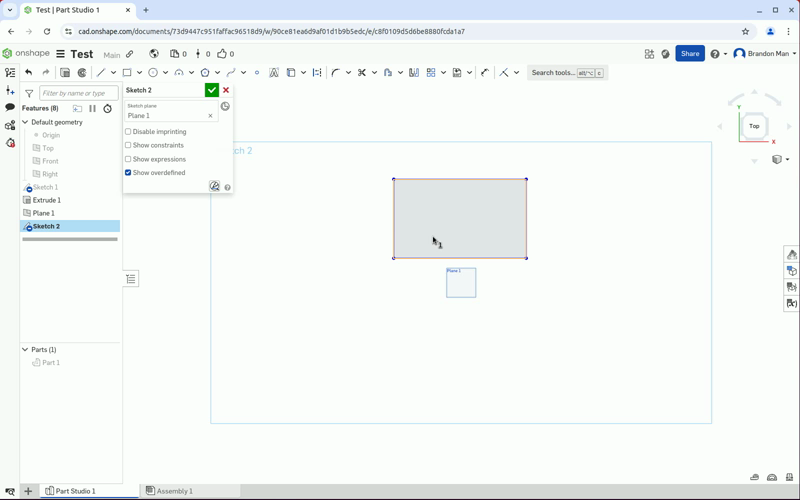
mouse_move(73, 352)
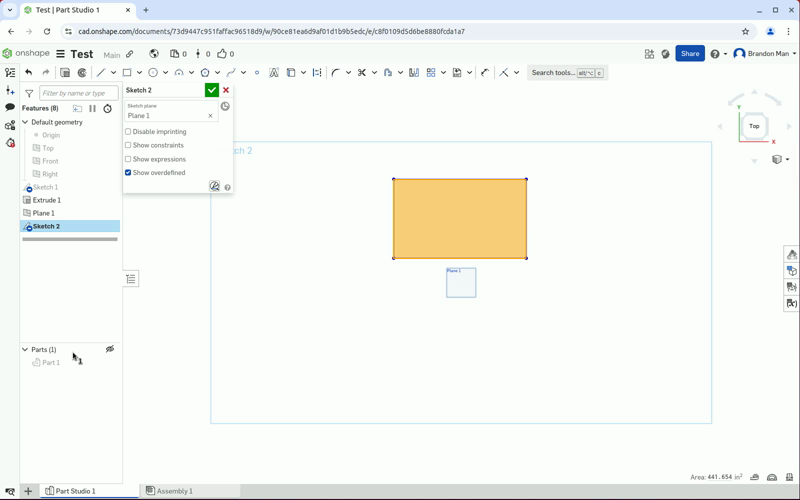
key(shift+y)
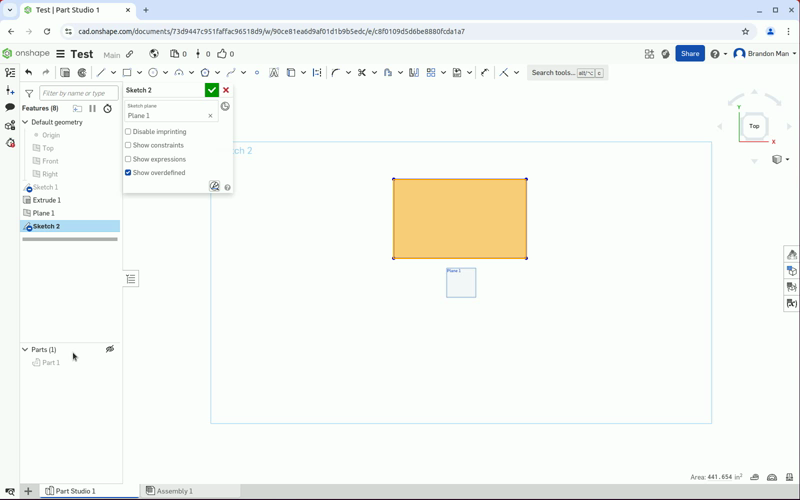
key(shift+e)
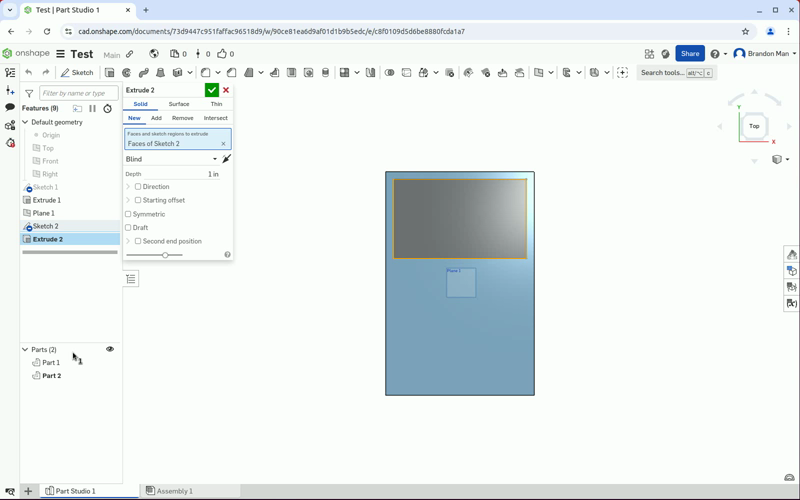
mouse_move(143, 106)
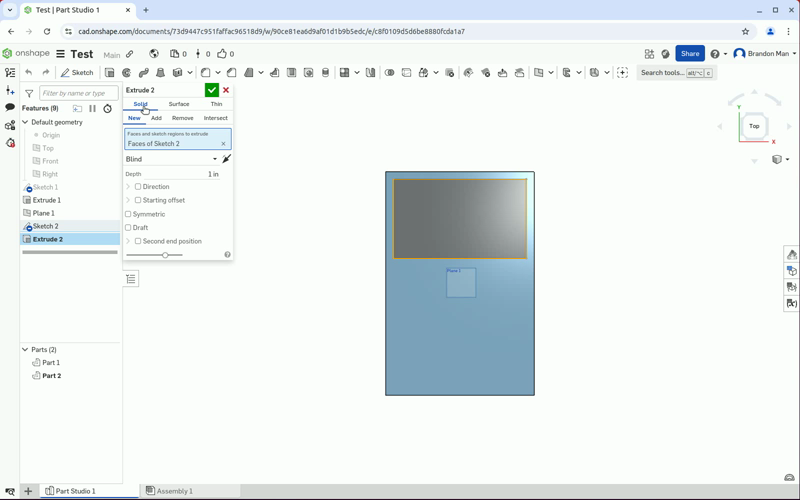
click(143, 106)
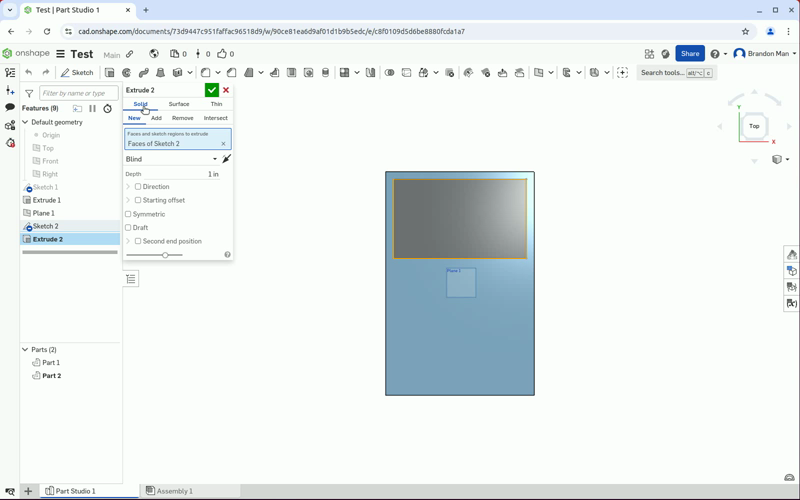
mouse_move(186, 120)
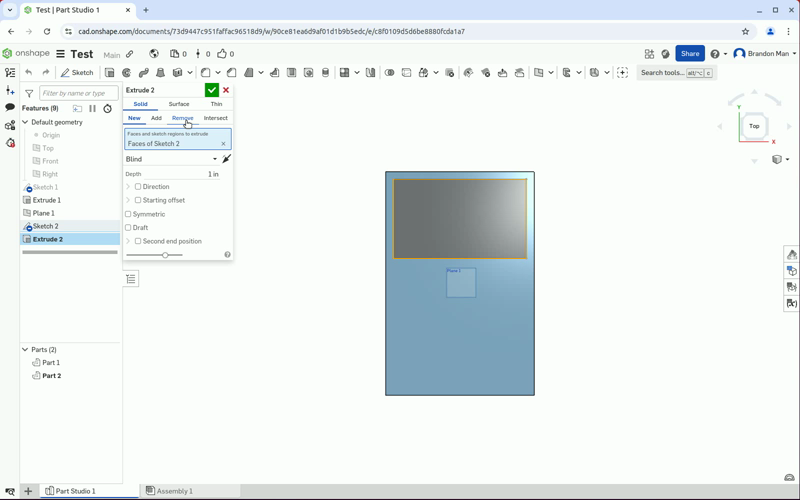
click(186, 120)
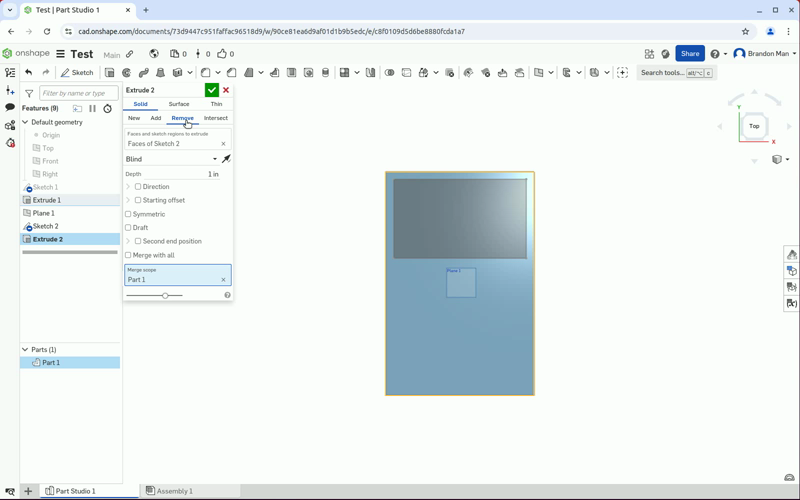
key(tab, 4)
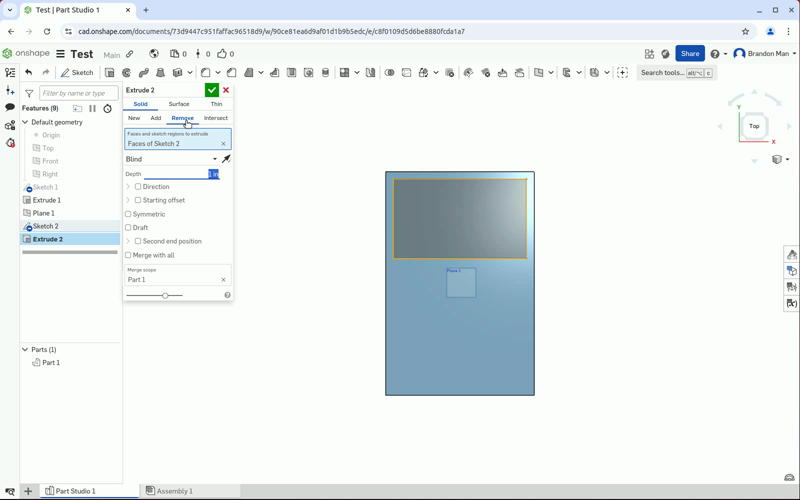
text(5.536)
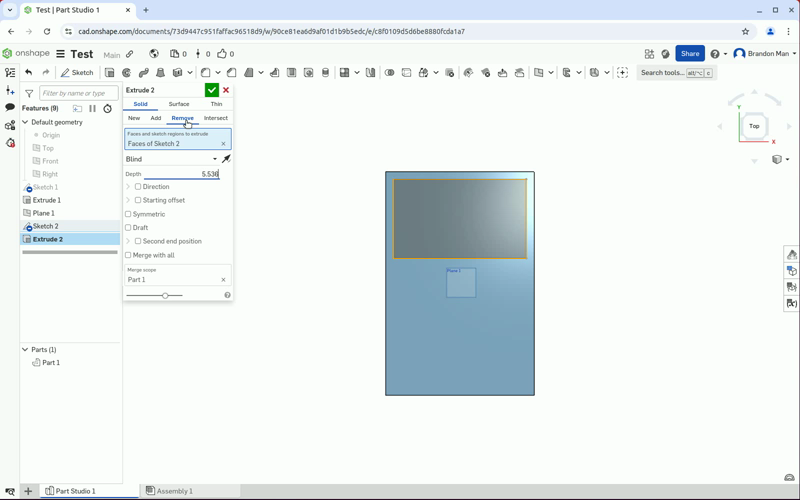
key(tab, 6)
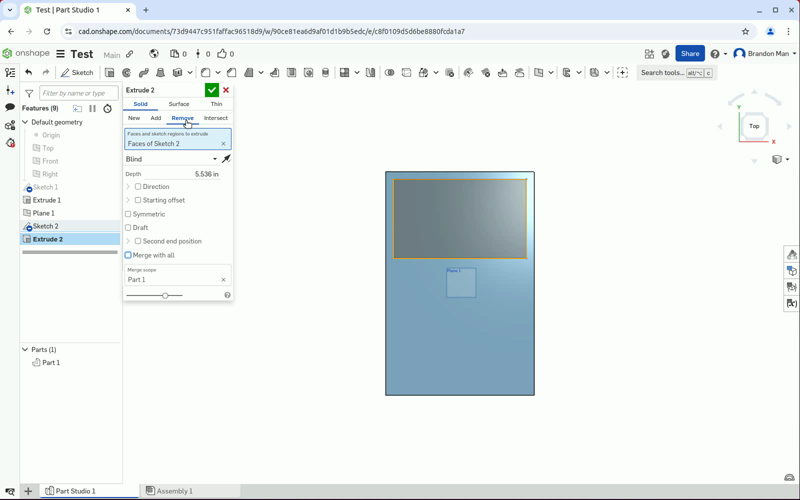
key(space)
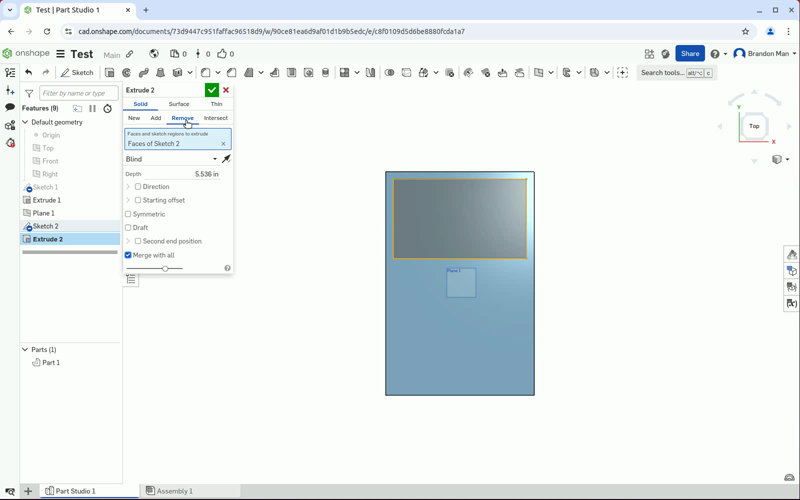
key(enter)
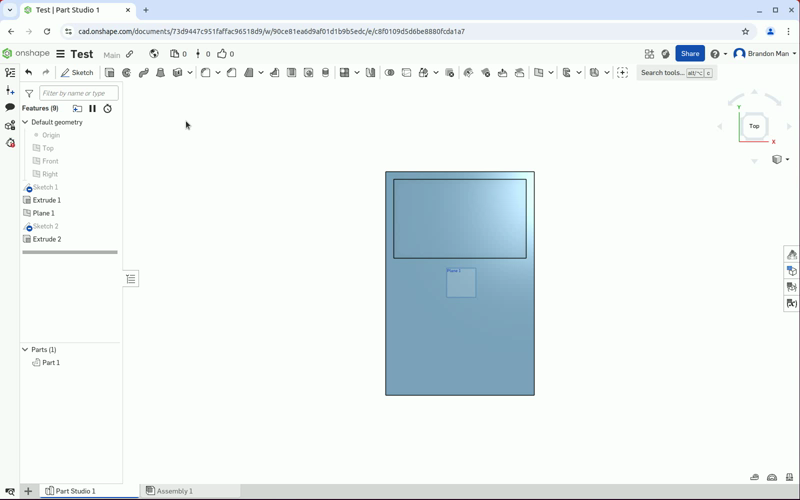
key(shift+h)
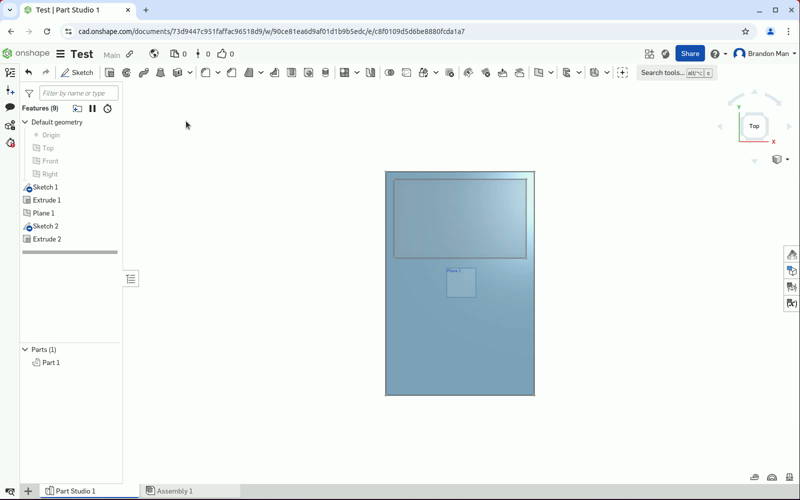
key(shift+h)
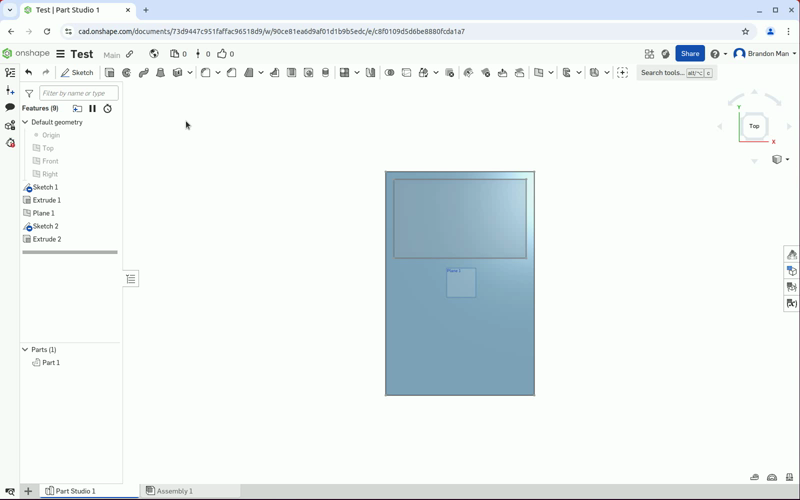
key(shift+7)
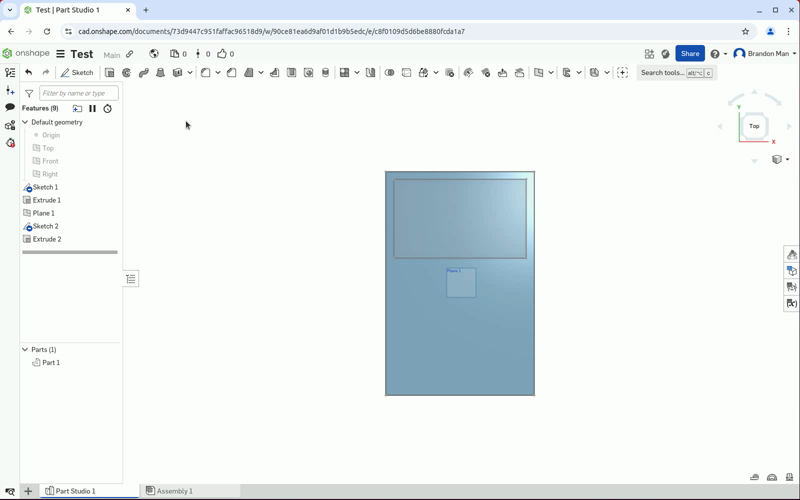
key(up, 3)
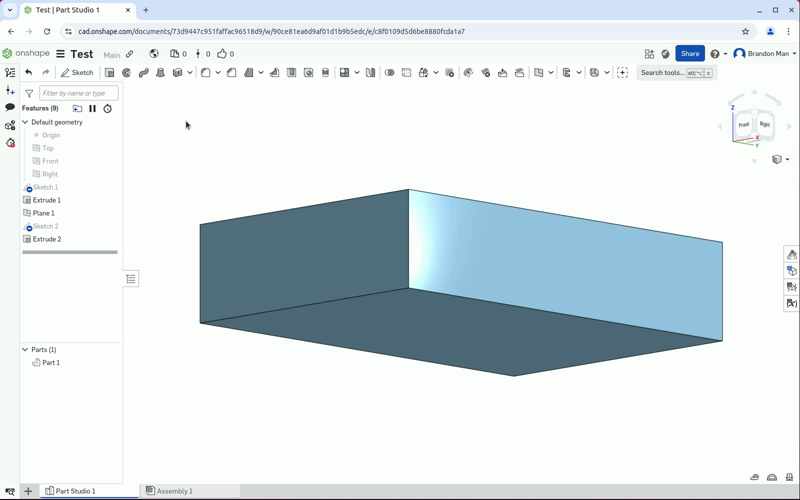
key(left, 3)
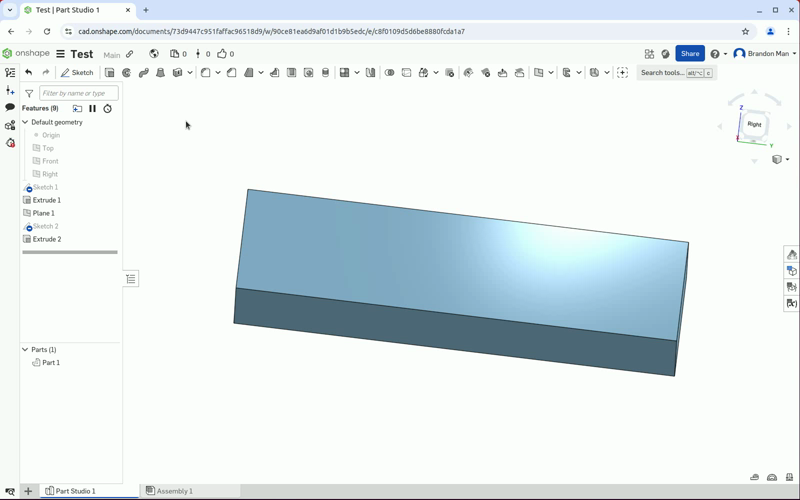
key(right, 3)
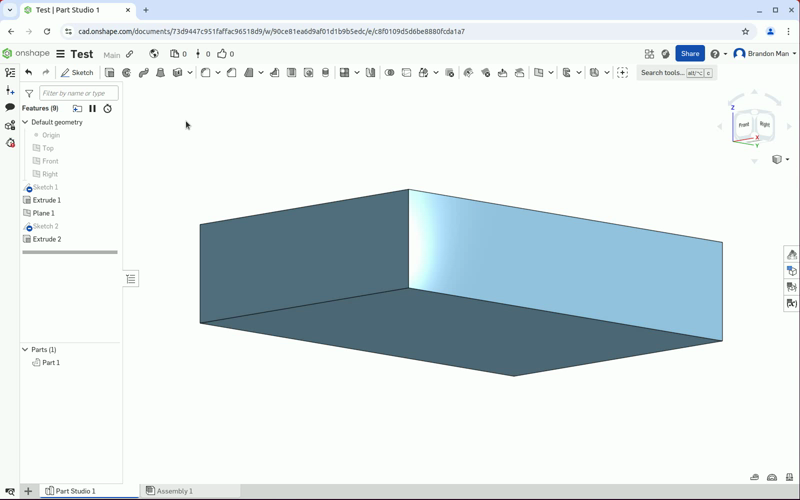
key(down, 3)
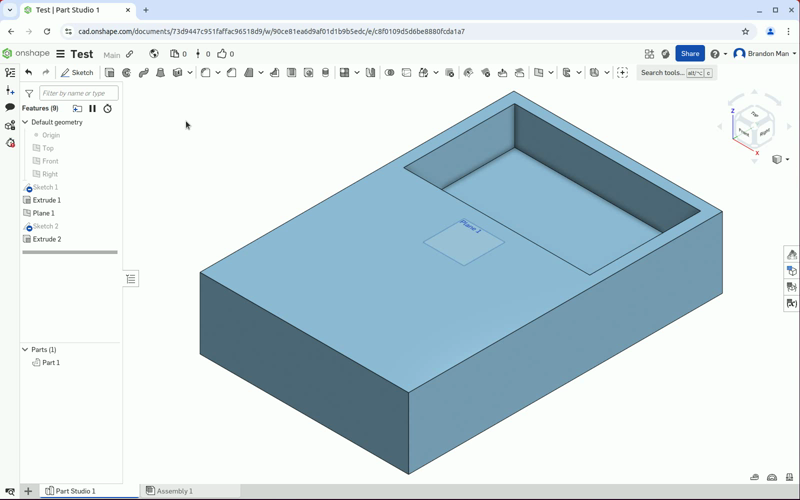
mouse_move(73, 189)
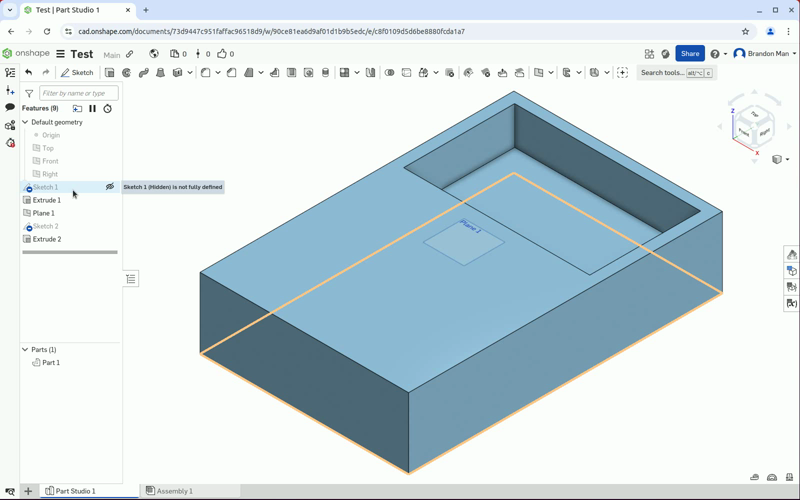
click(73, 189)